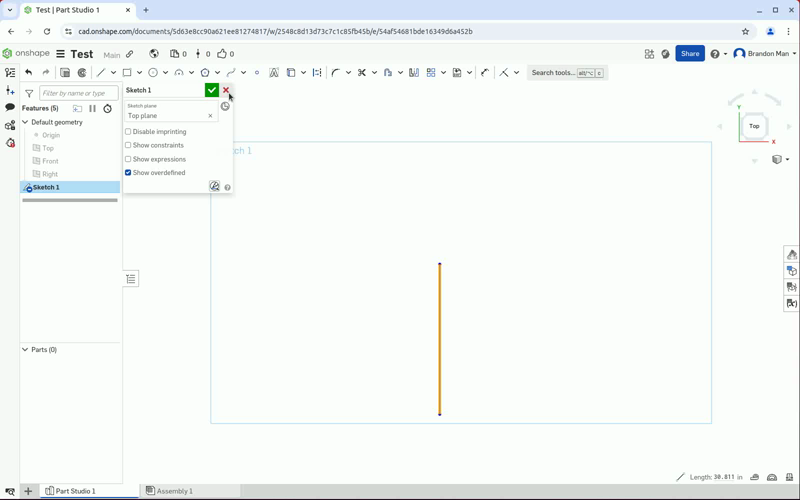
key(shift+h)
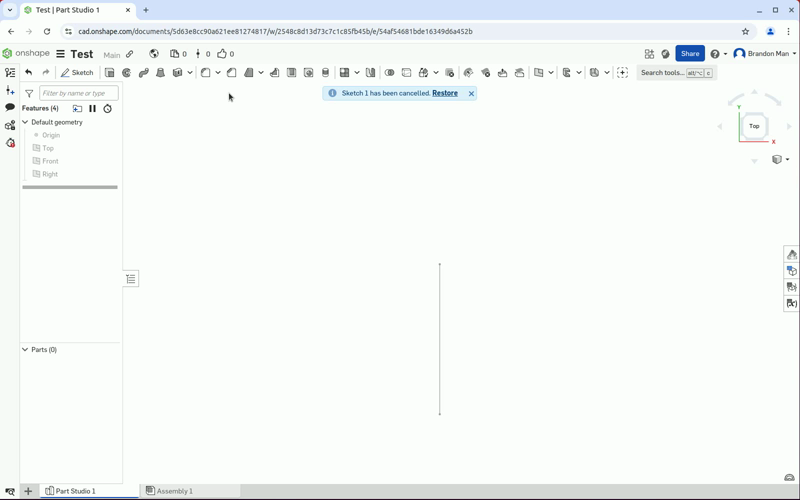
mouse_move(73, 352)
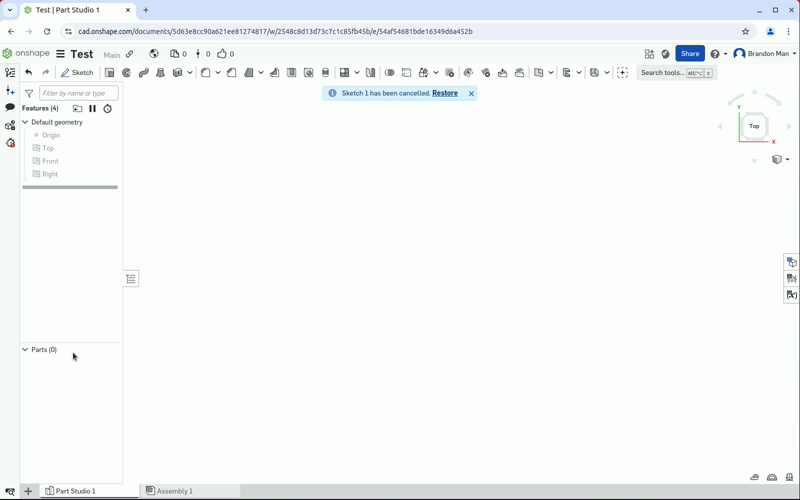
key(y)
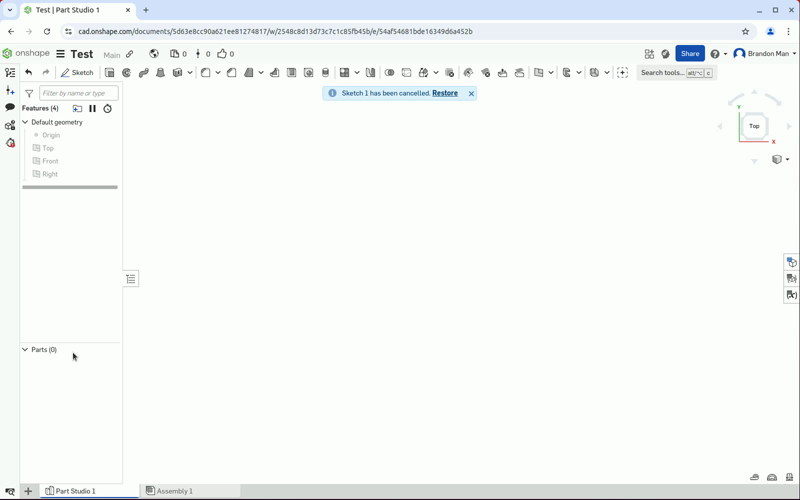
key(shift+p)
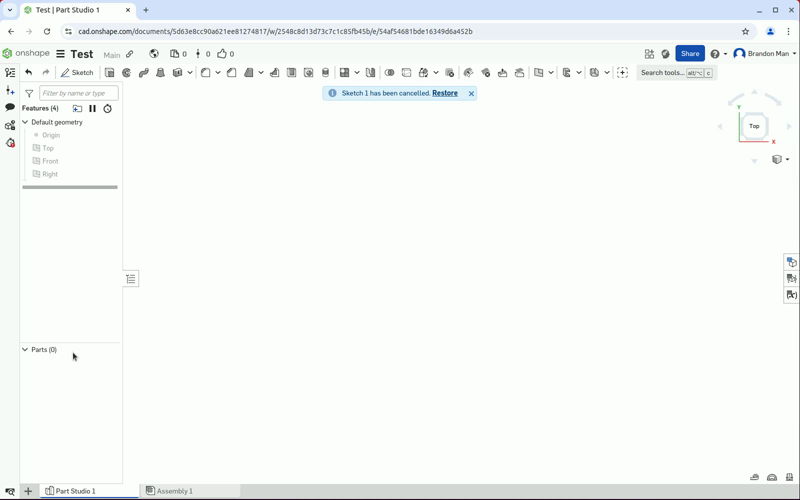
key(space)
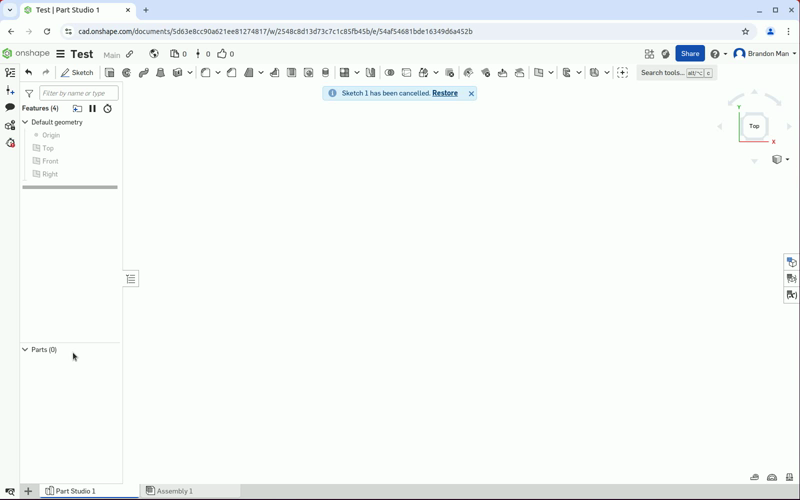
key_down(shift)
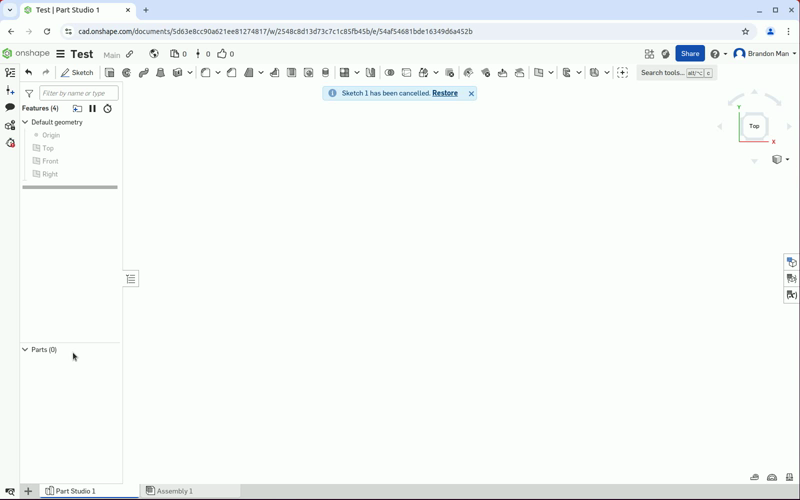
key(up)
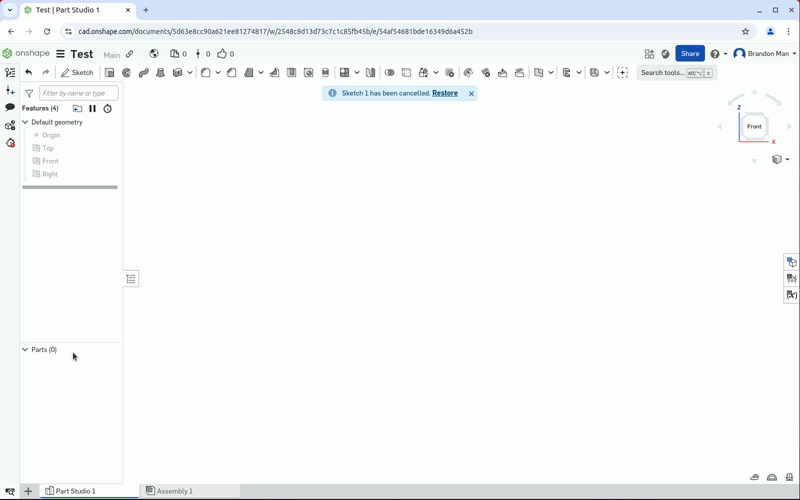
key_up(shift)
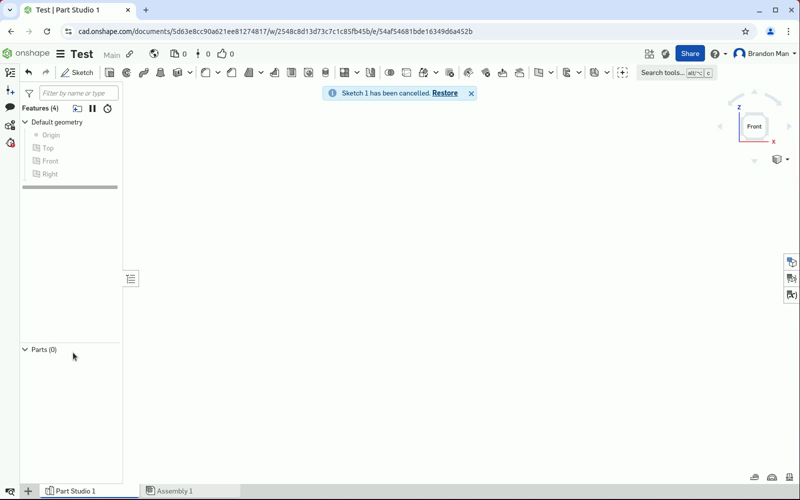
key(space)
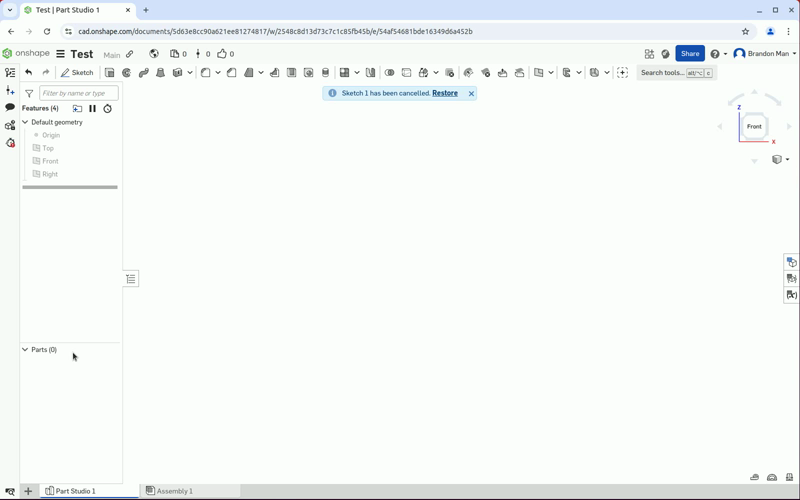
key_down(shift)
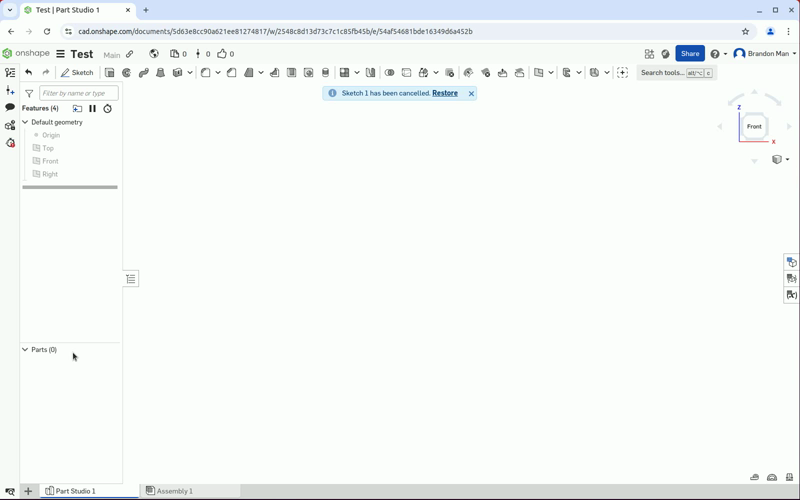
key(left)
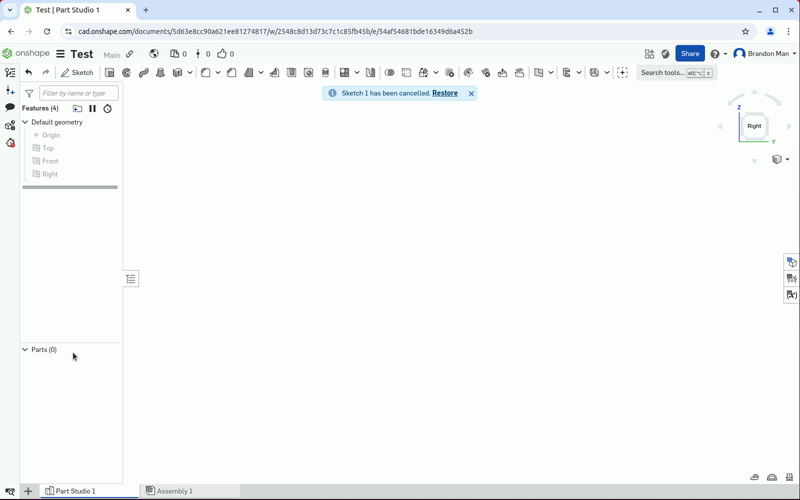
key_up(shift)
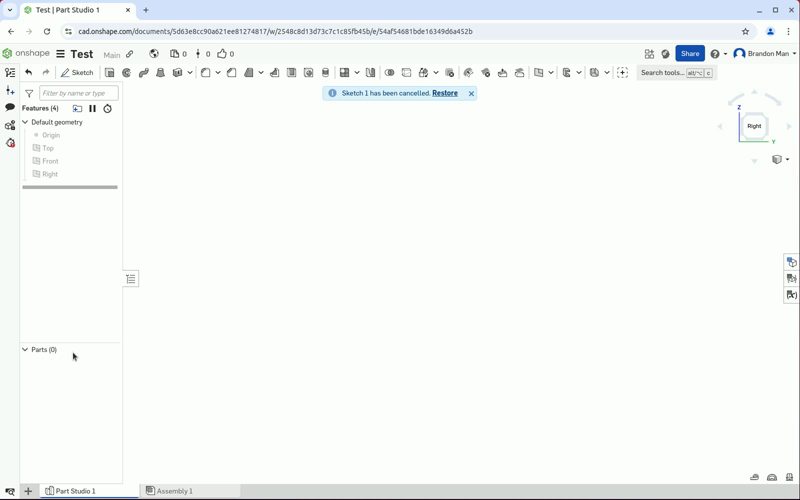
mouse_move(73, 352)
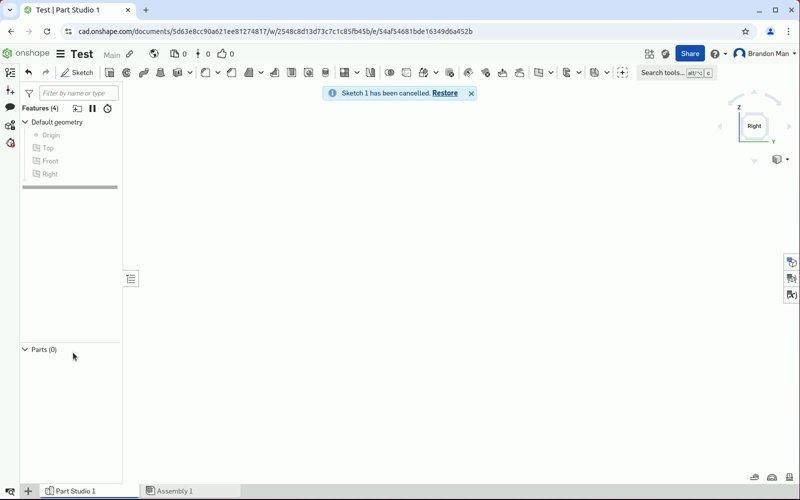
key(shift+y)
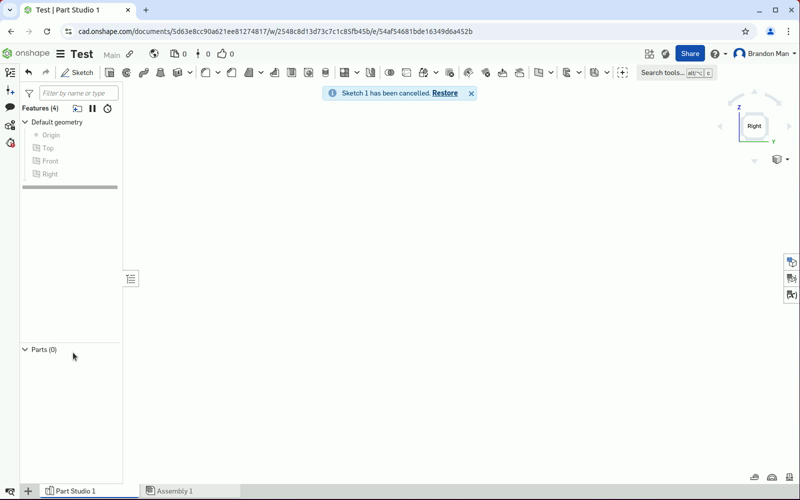
key(shift+s)
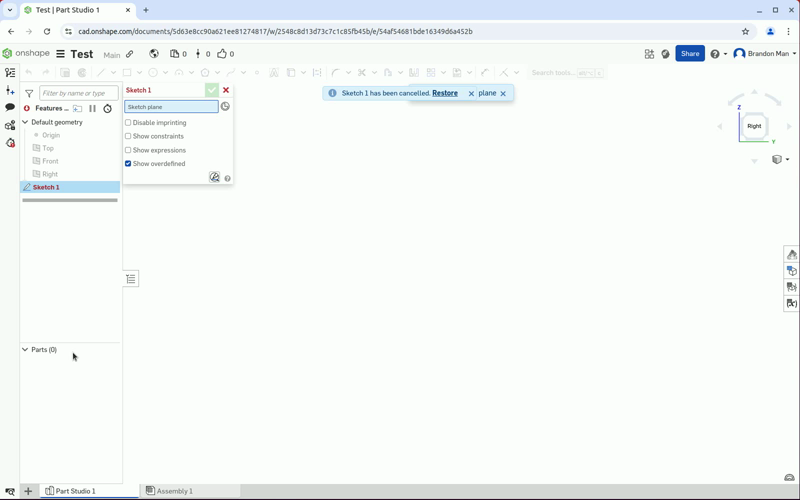
mouse_move(73, 176)
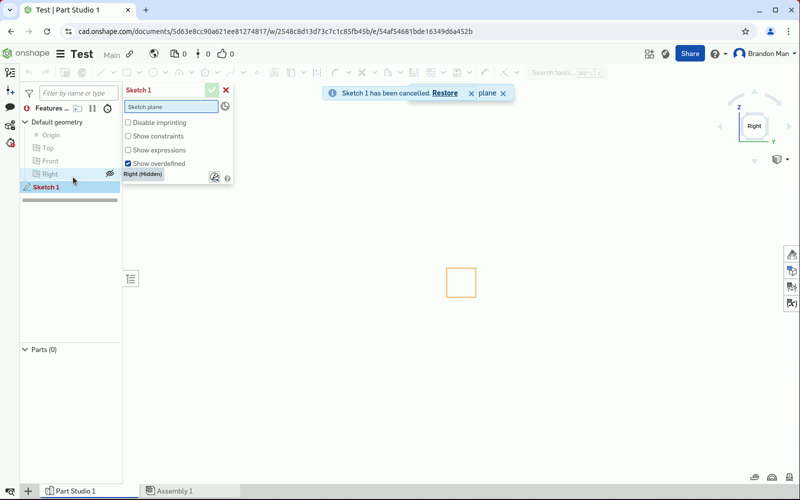
click(73, 176)
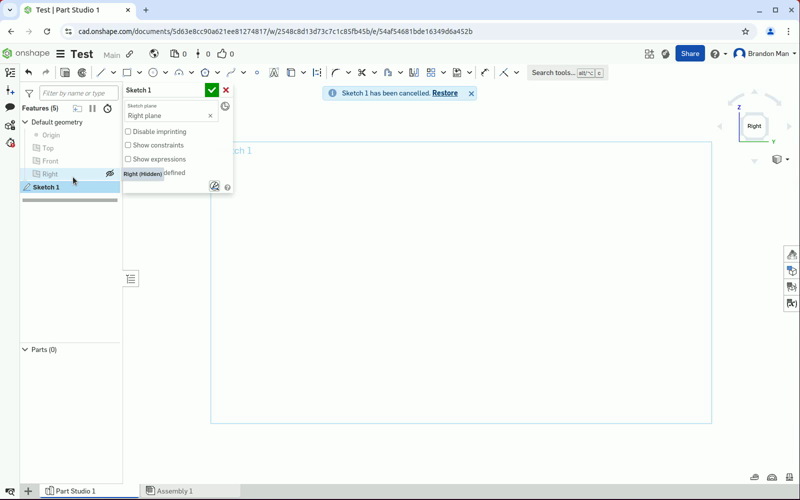
mouse_move(73, 352)
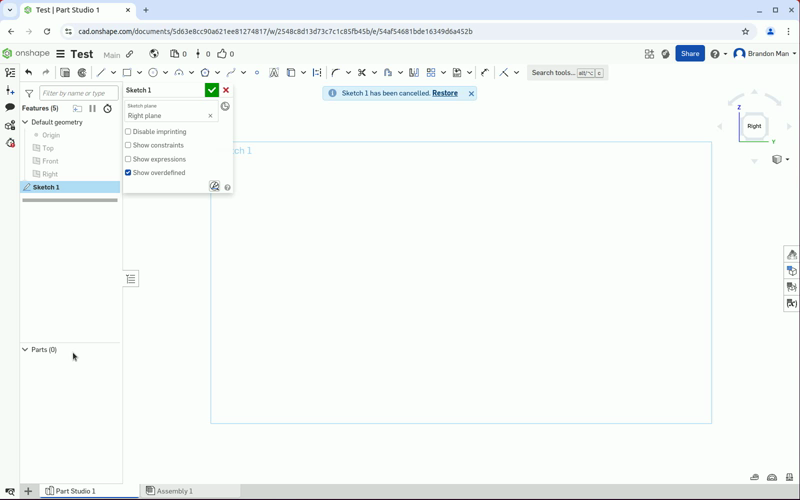
key(y)
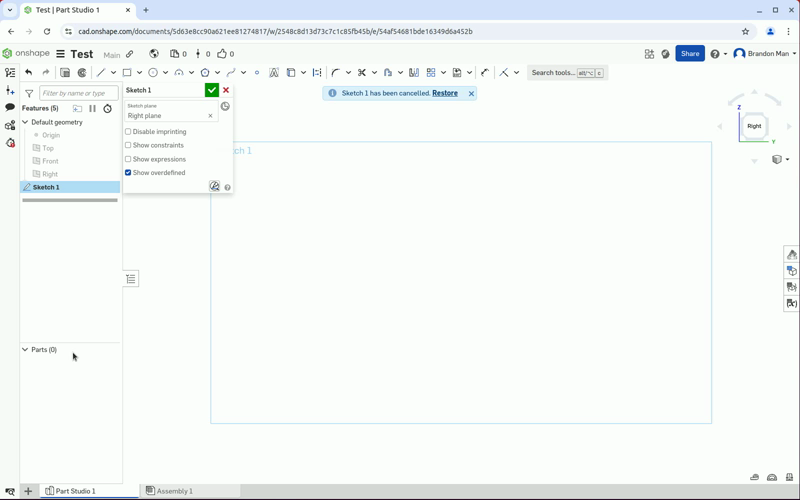
key(l)
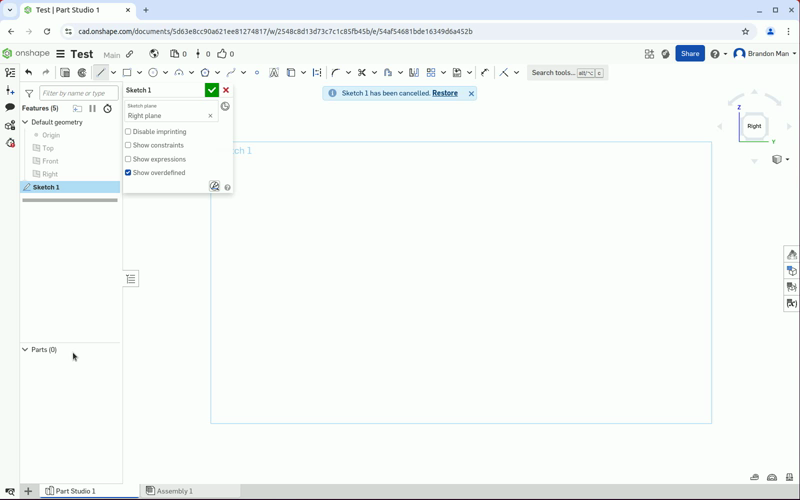
key_down(shift)
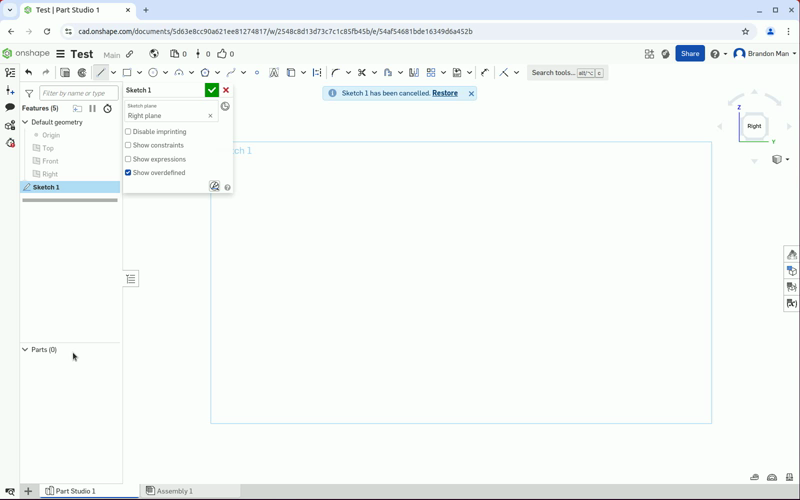
mouse_move(447, 321)
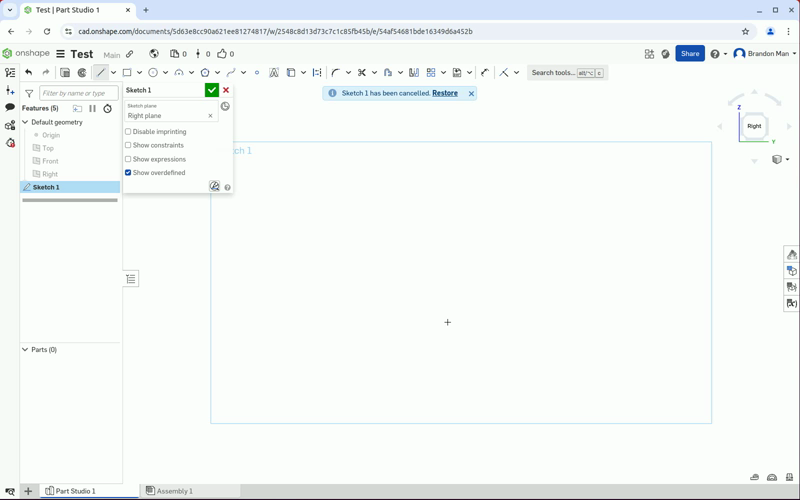
click(447, 321)
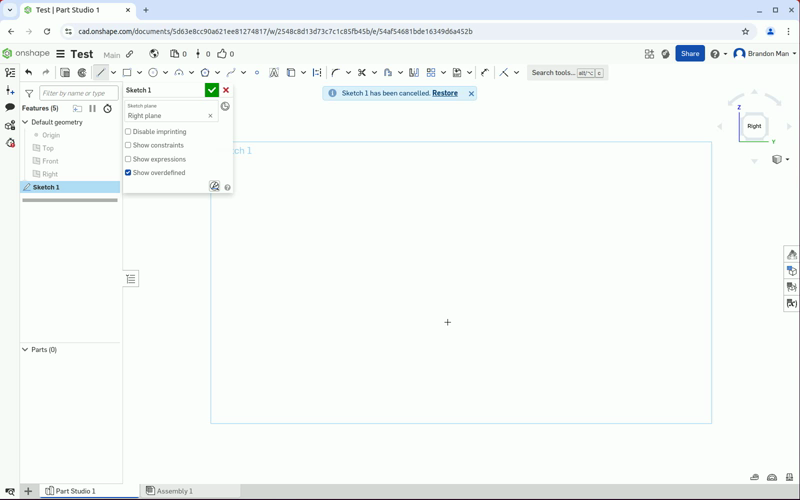
key_up(shift)
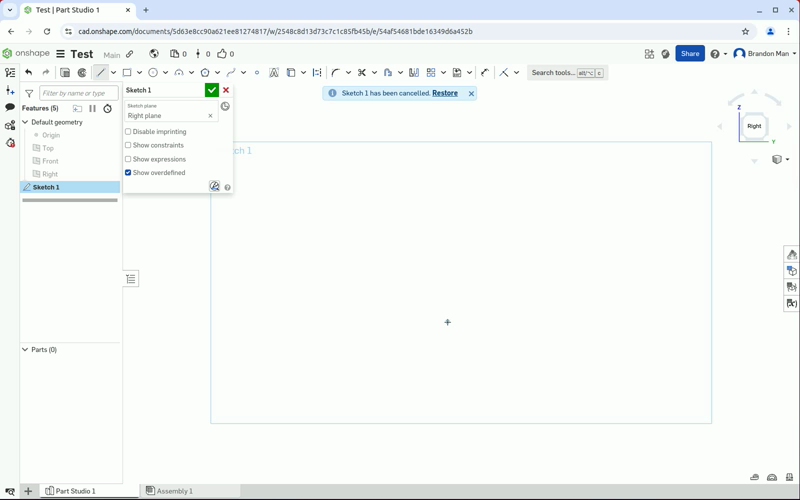
key_down(shift)
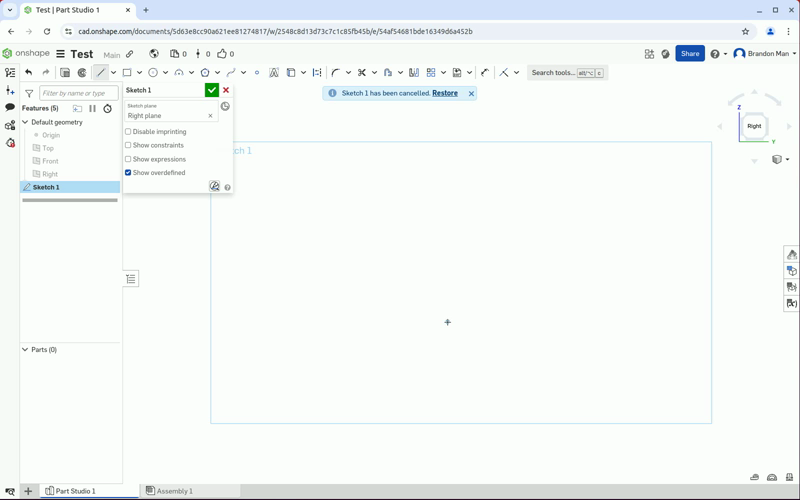
mouse_move(477, 321)
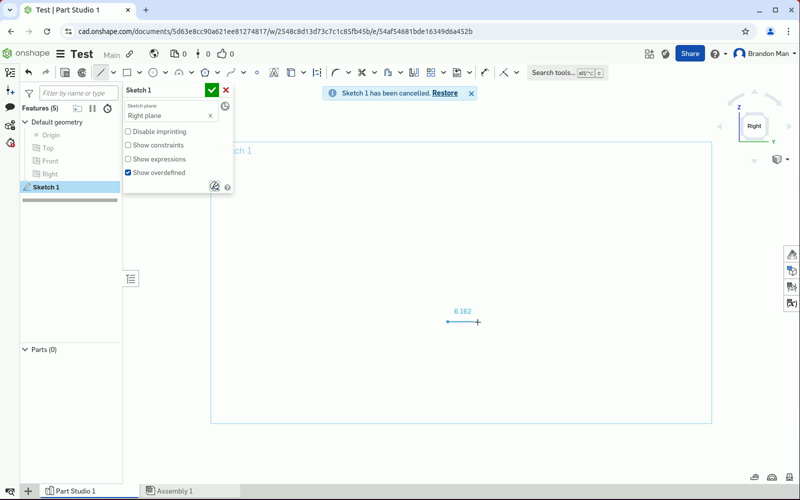
mouse_move(461, 321)
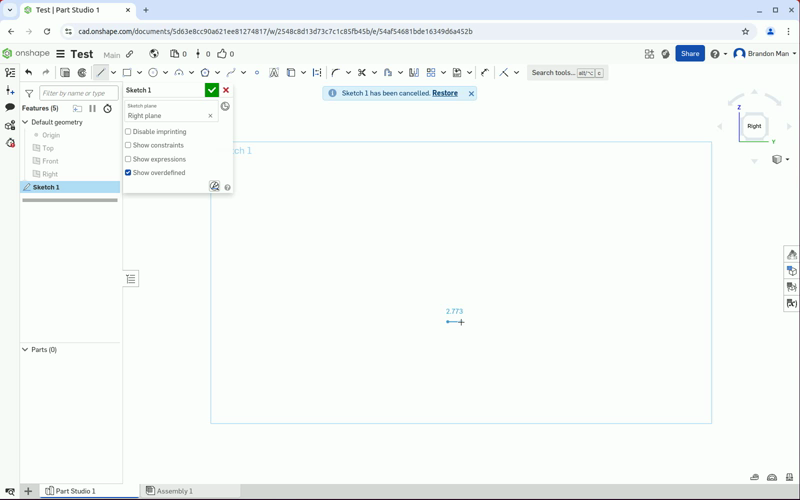
click(461, 321)
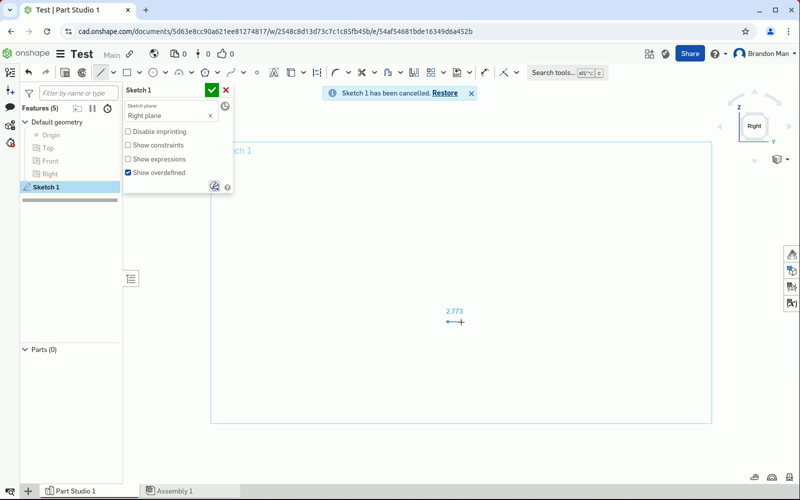
key_up(shift)
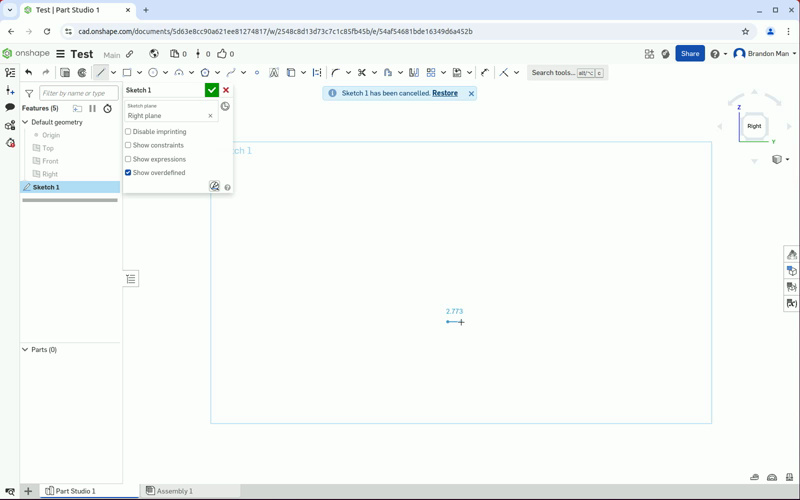
key_down(shift)
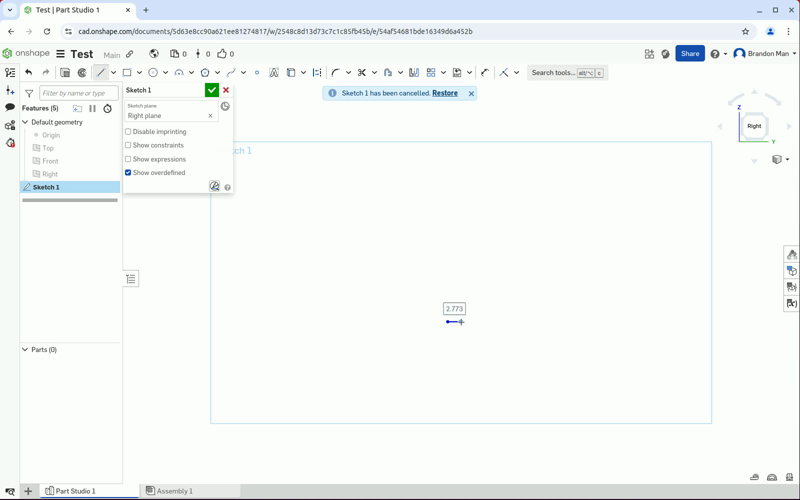
mouse_move(461, 387)
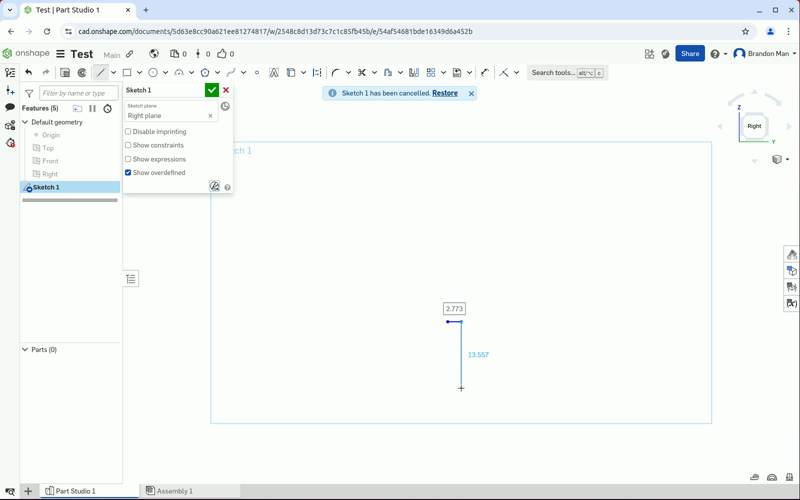
click(461, 387)
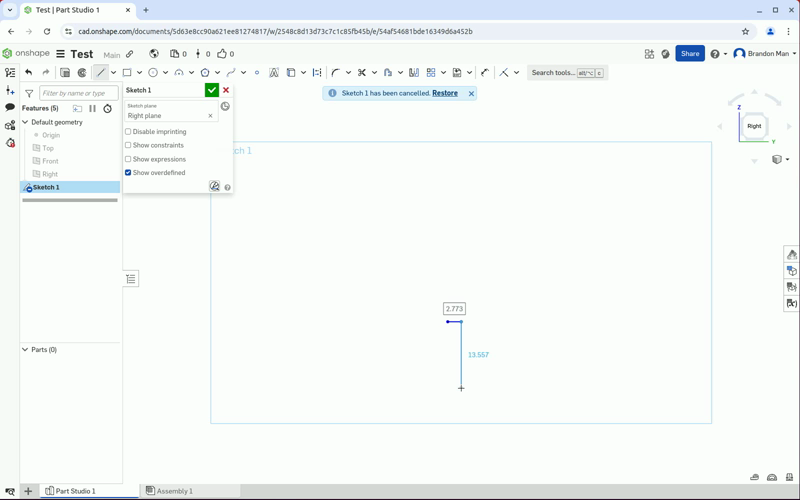
key_up(shift)
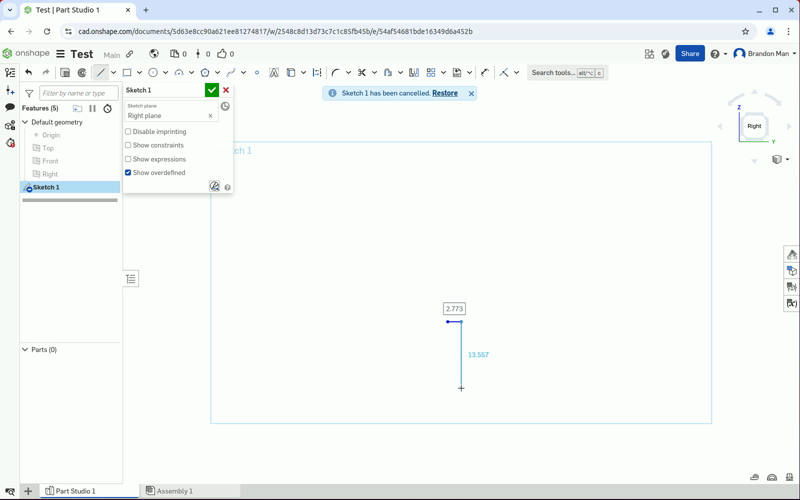
key_down(shift)
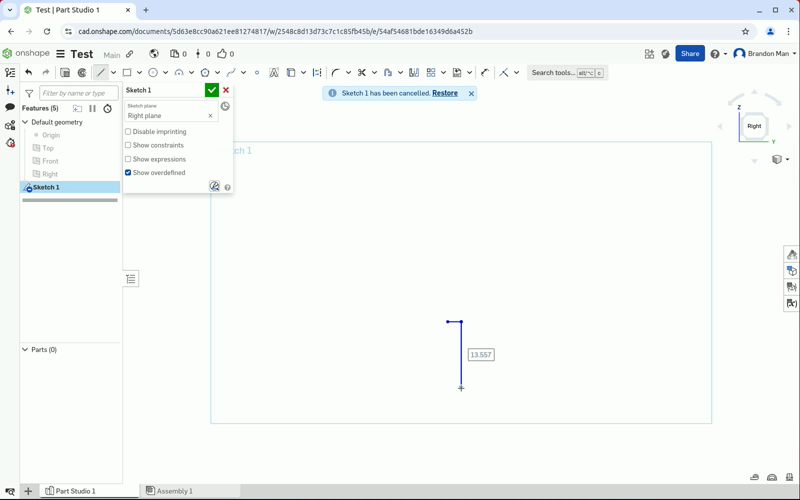
mouse_move(491, 387)
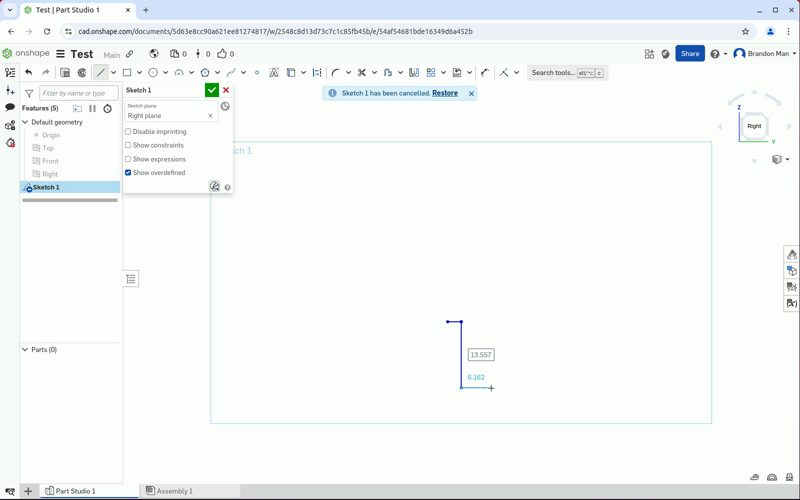
mouse_move(474, 387)
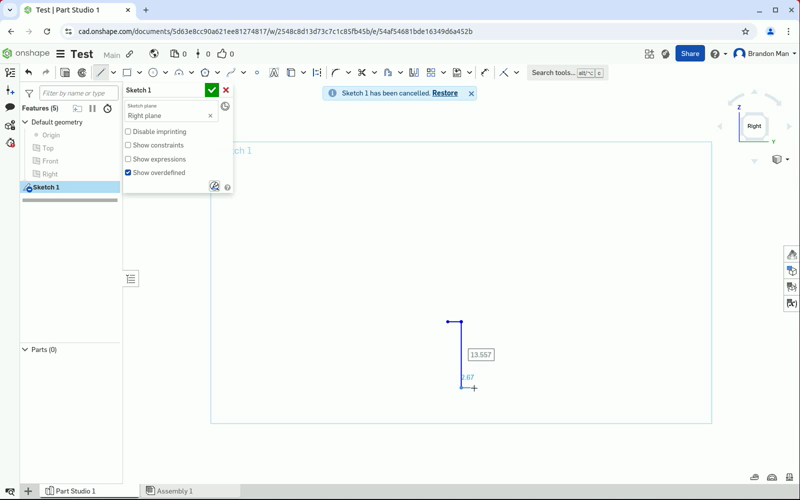
click(474, 387)
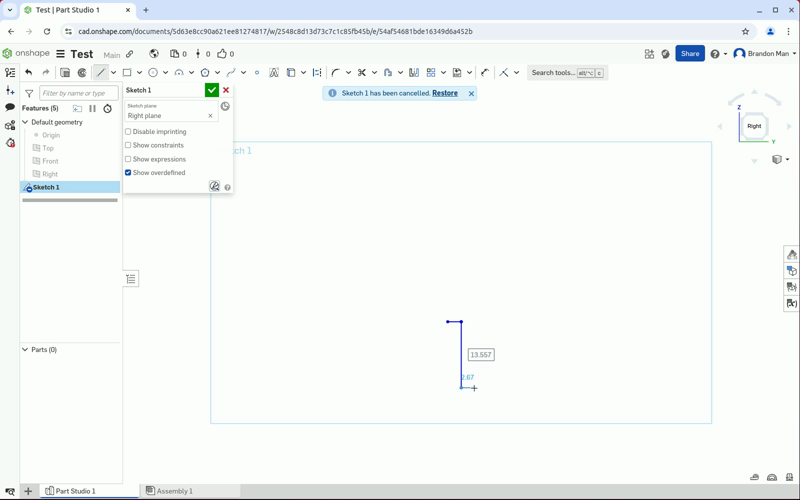
key_up(shift)
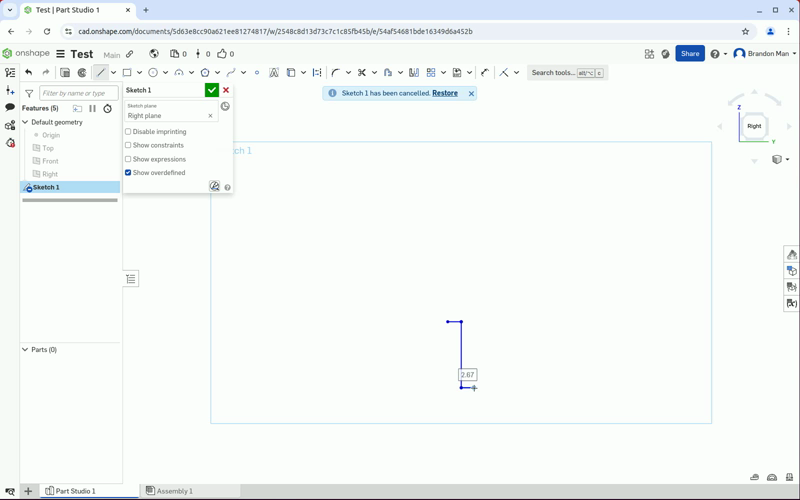
key_down(shift)
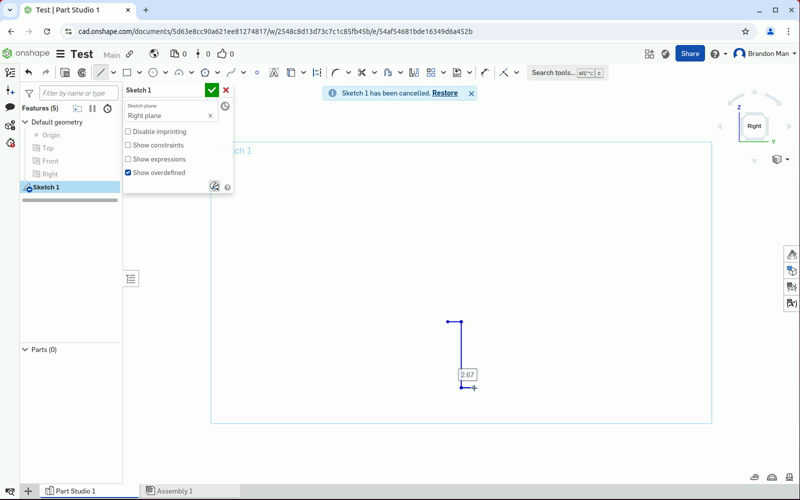
mouse_move(474, 321)
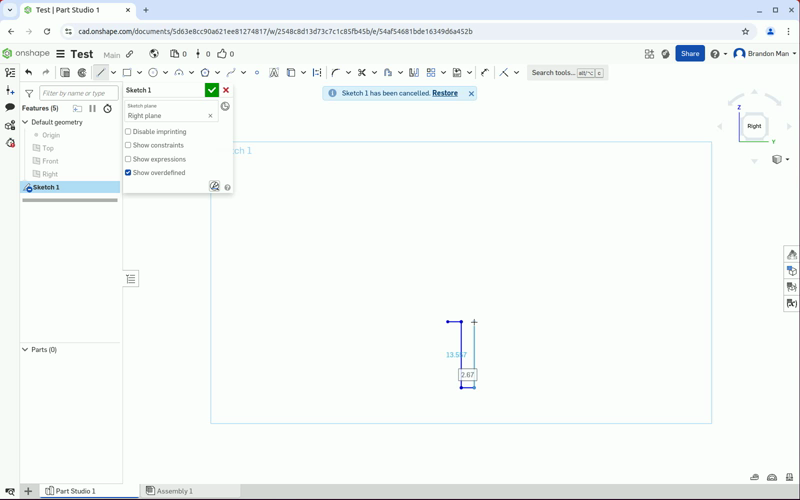
click(474, 321)
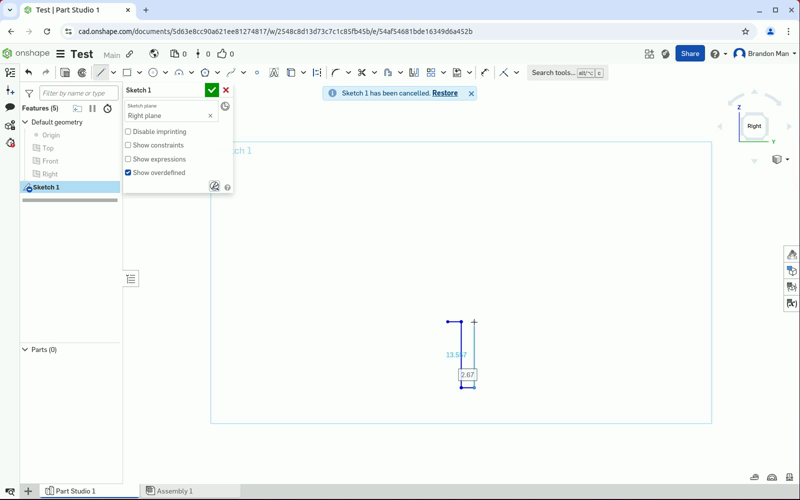
key_up(shift)
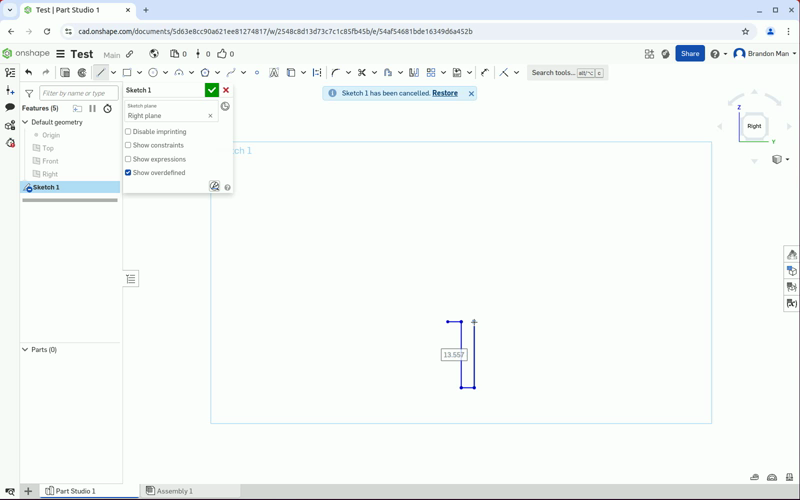
key_down(shift)
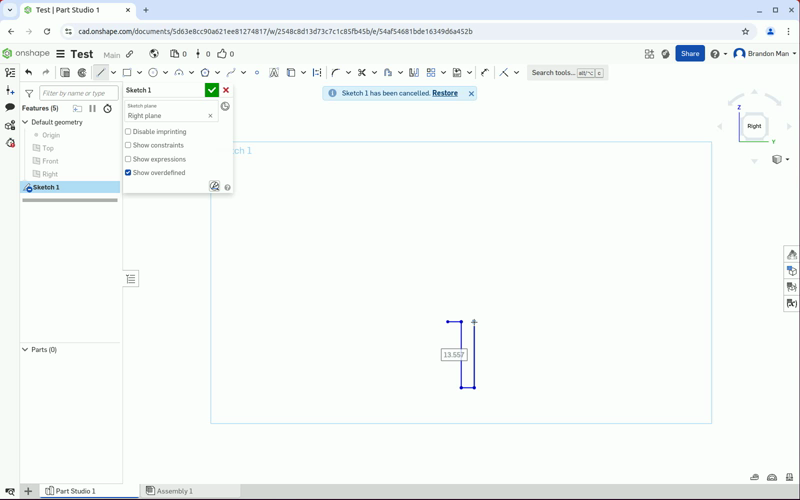
mouse_move(504, 321)
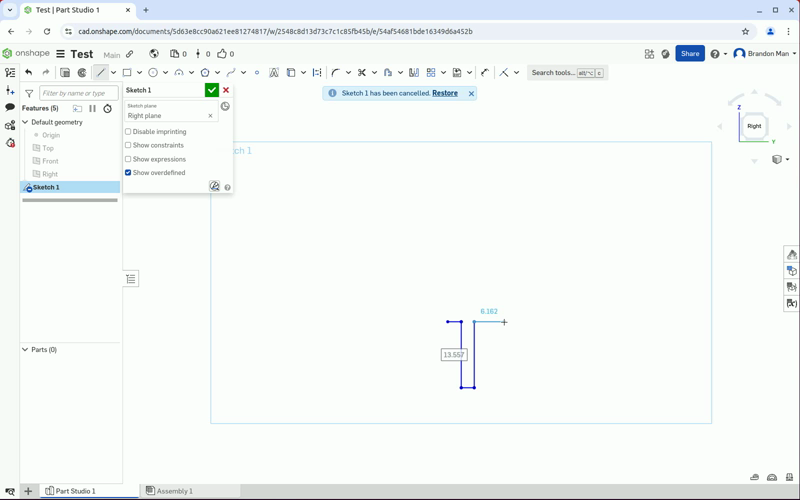
mouse_move(474, 268)
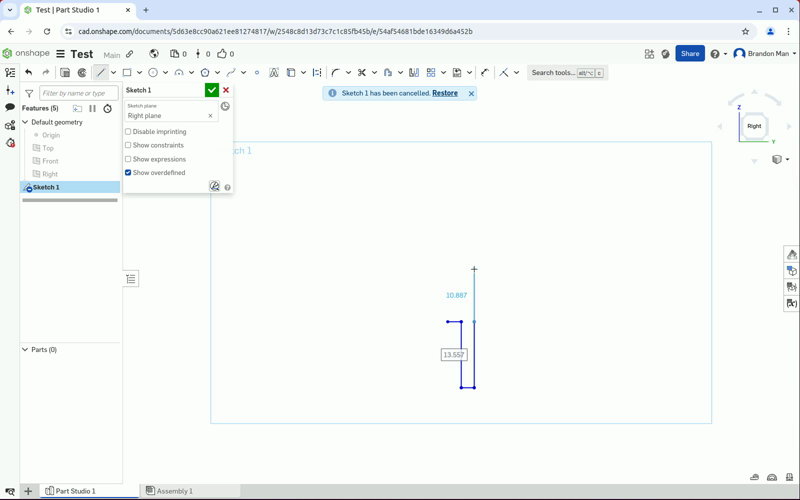
click(474, 268)
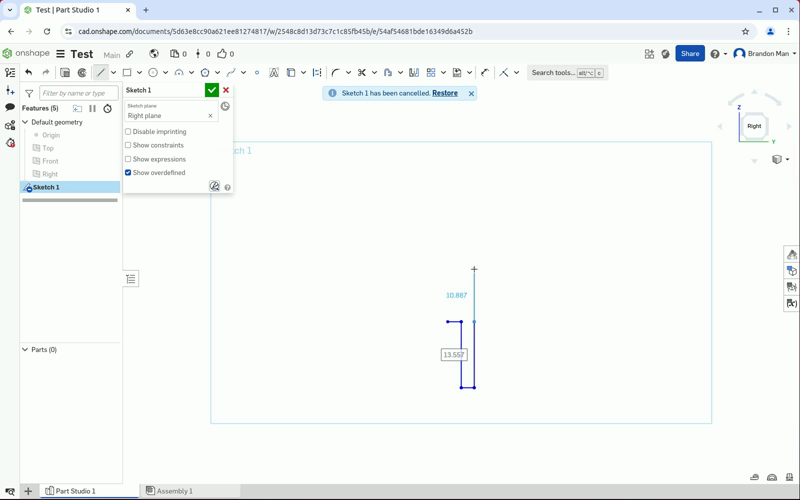
key_up(shift)
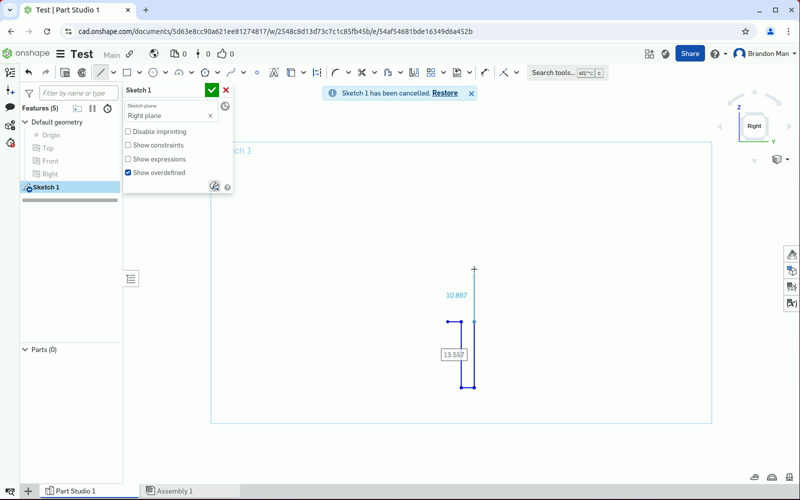
key_down(shift)
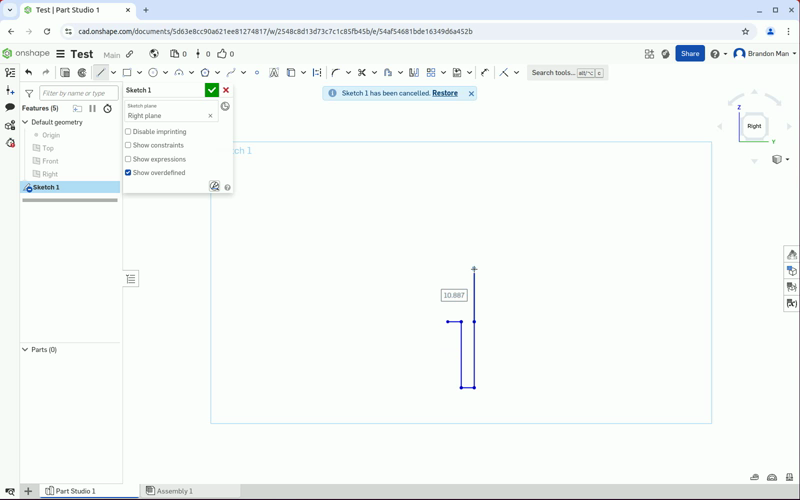
mouse_move(504, 268)
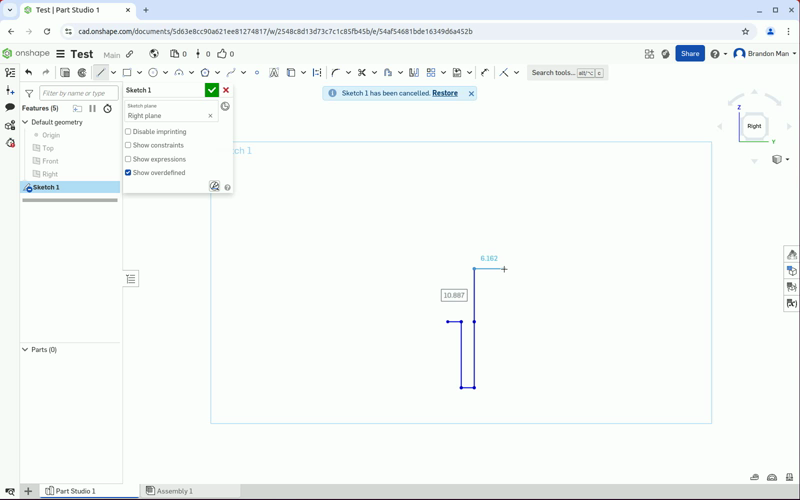
mouse_move(447, 268)
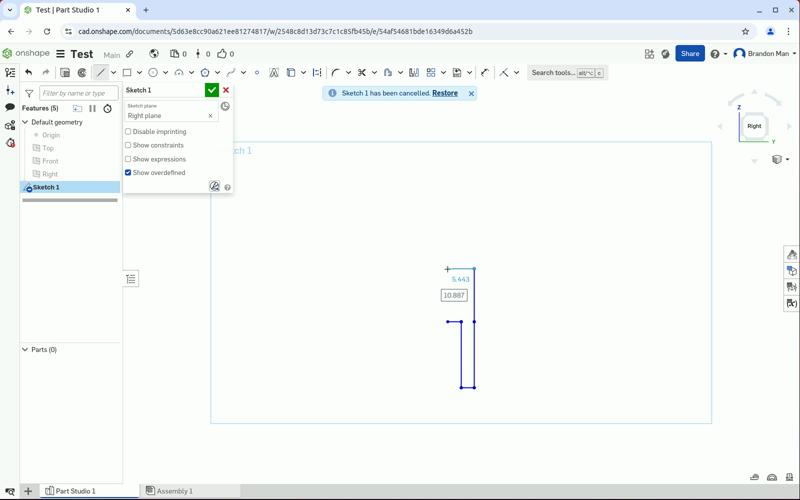
click(447, 268)
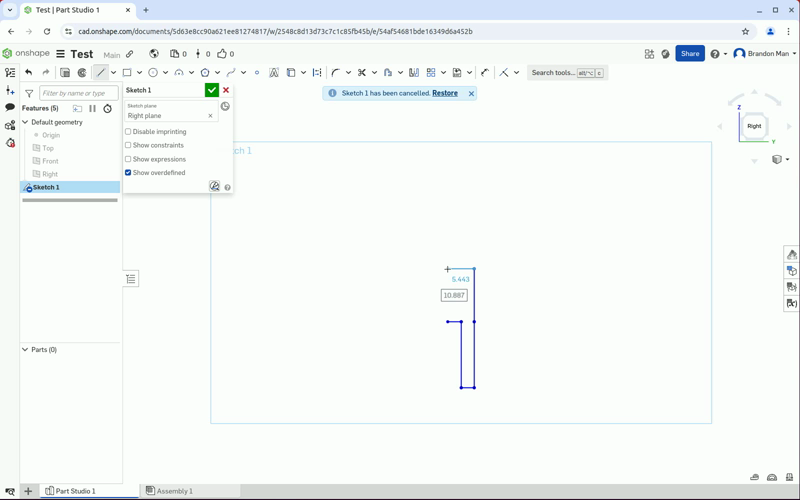
key_up(shift)
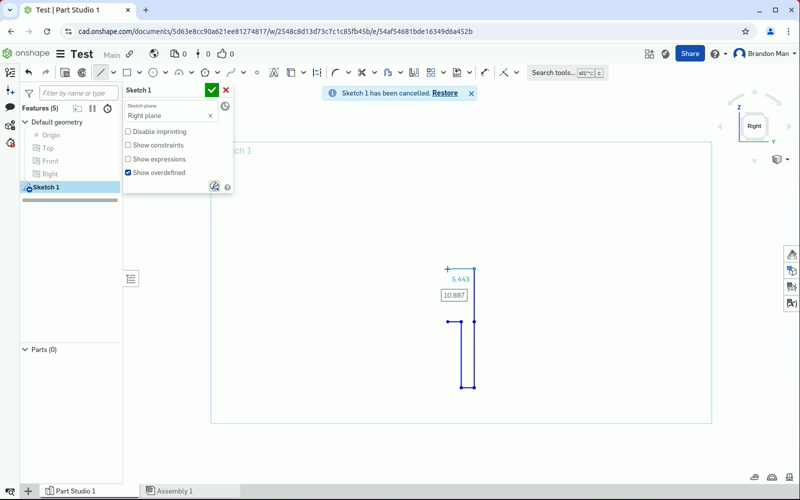
mouse_move(477, 268)
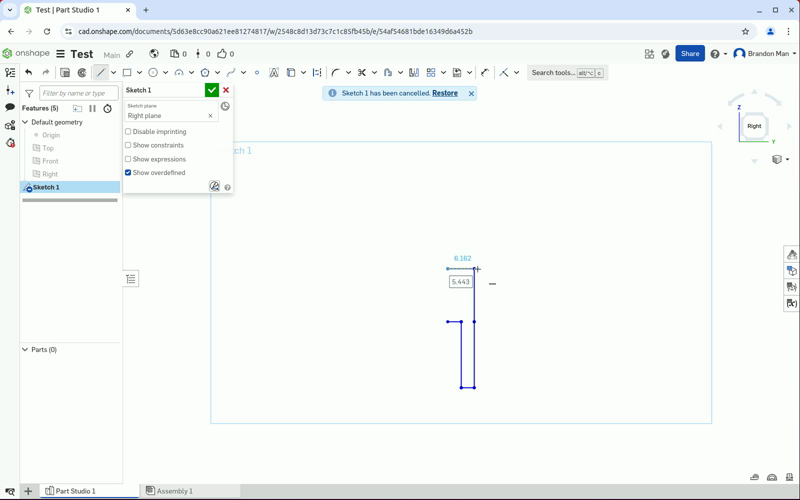
key_down(shift)
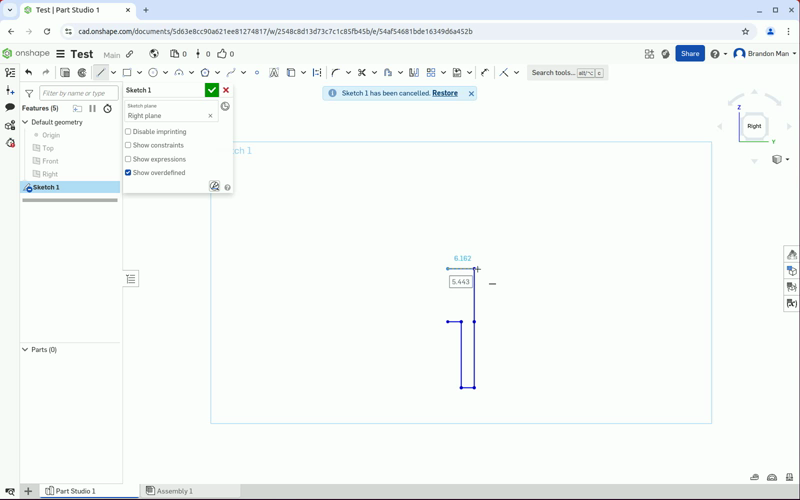
mouse_move(447, 321)
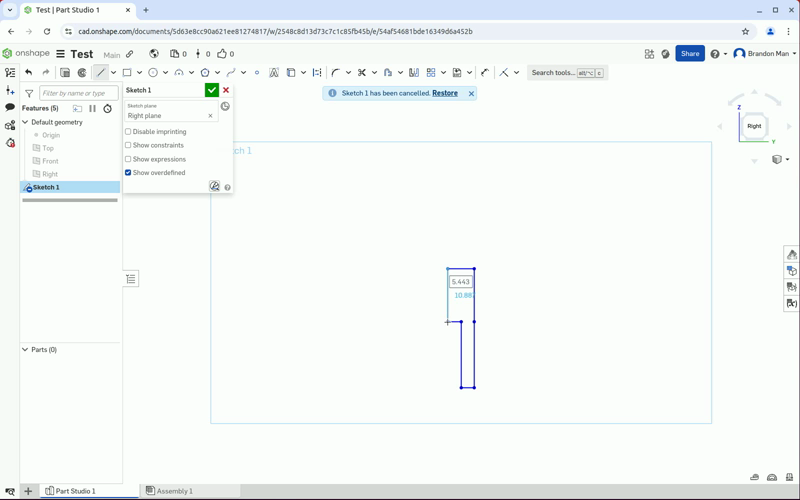
key_up(shift)
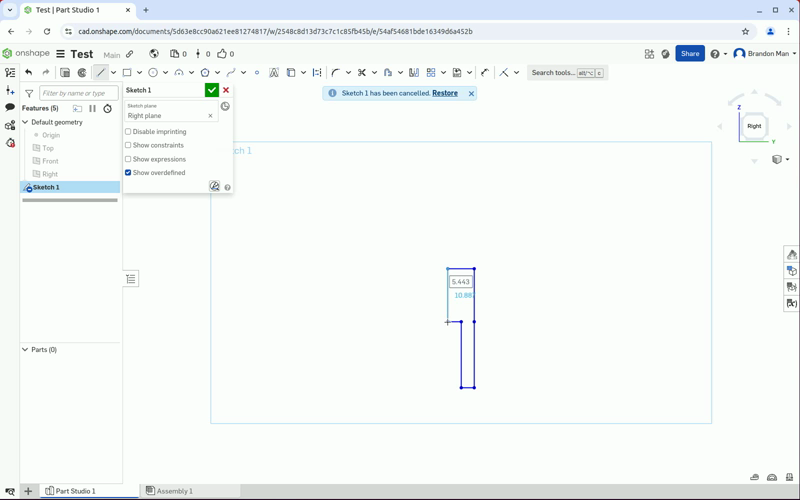
click(447, 321)
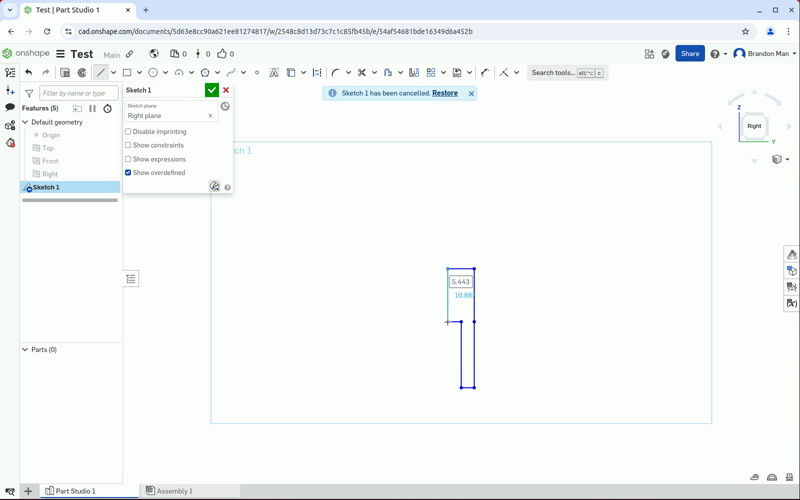
key(esc)
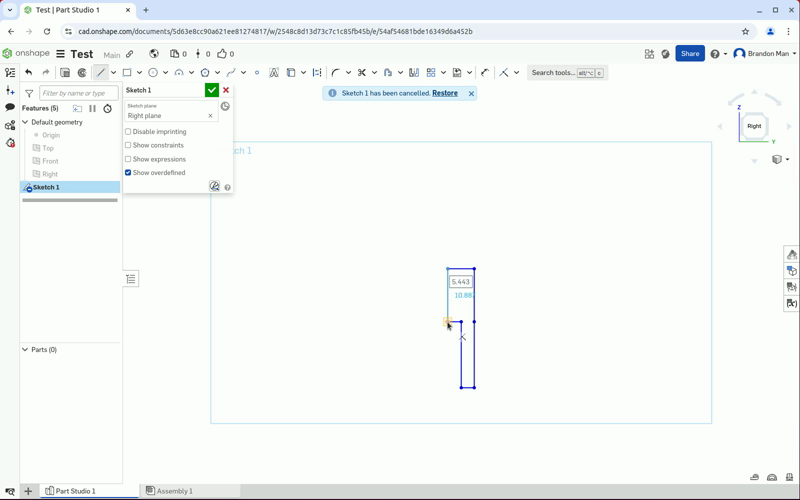
mouse_move(472, 339)
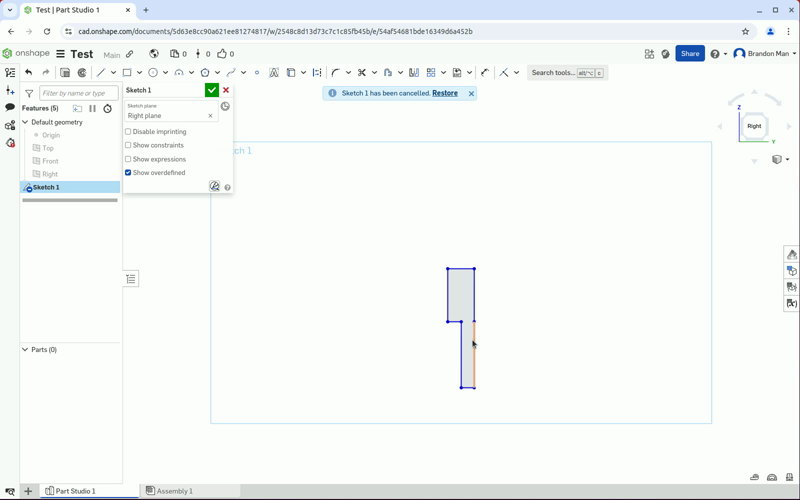
click(472, 339)
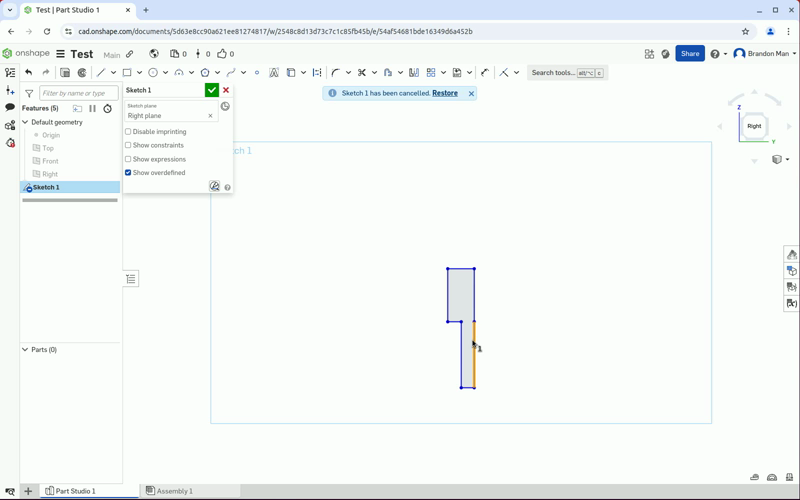
mouse_move(73, 352)
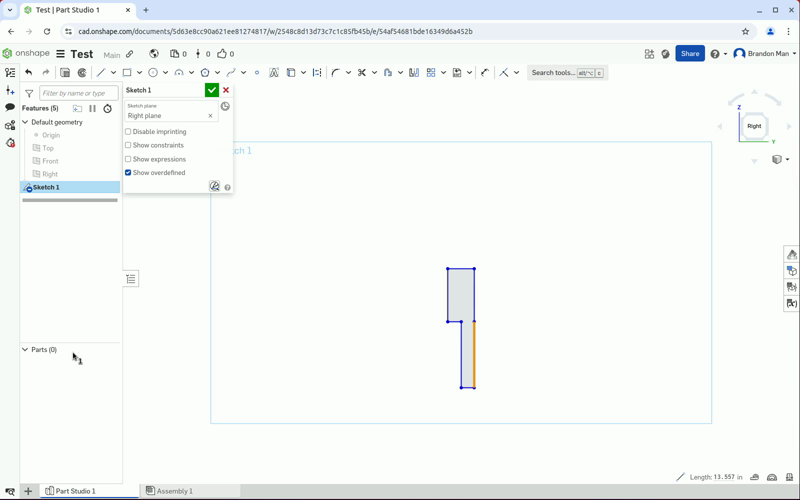
key(shift+y)
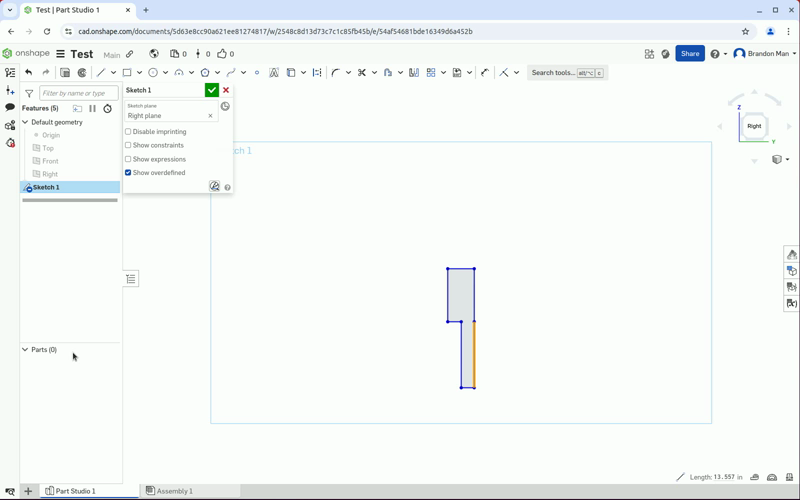
key(shift+e)
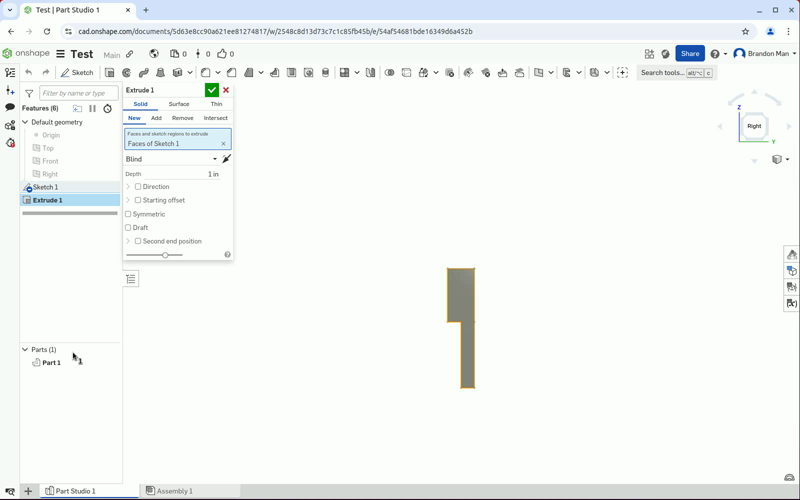
mouse_move(143, 106)
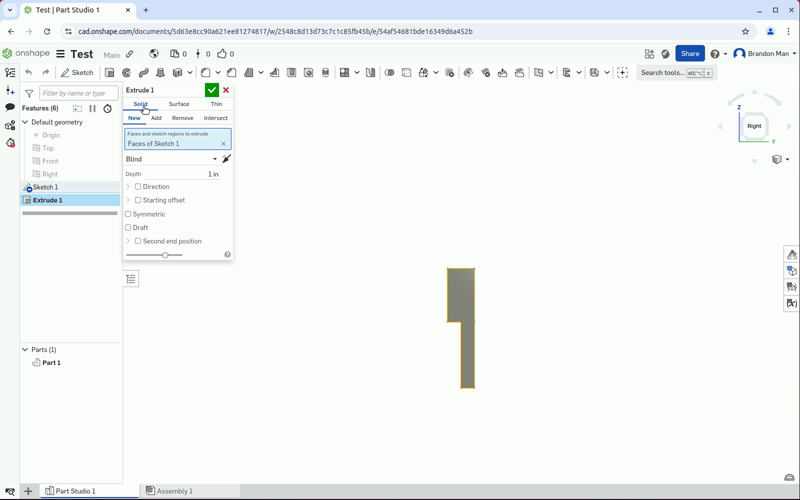
click(143, 106)
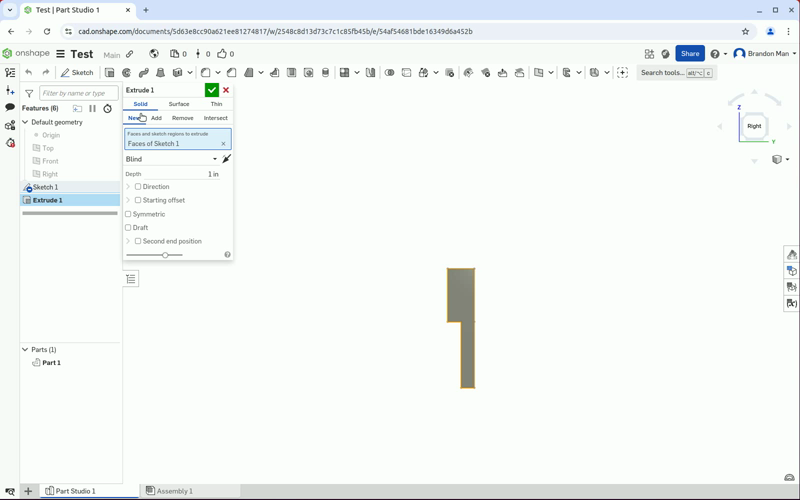
mouse_move(137, 120)
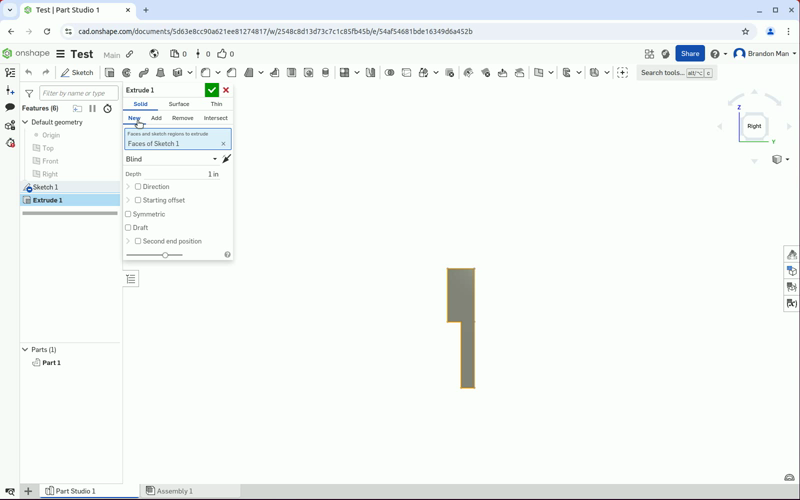
click(137, 120)
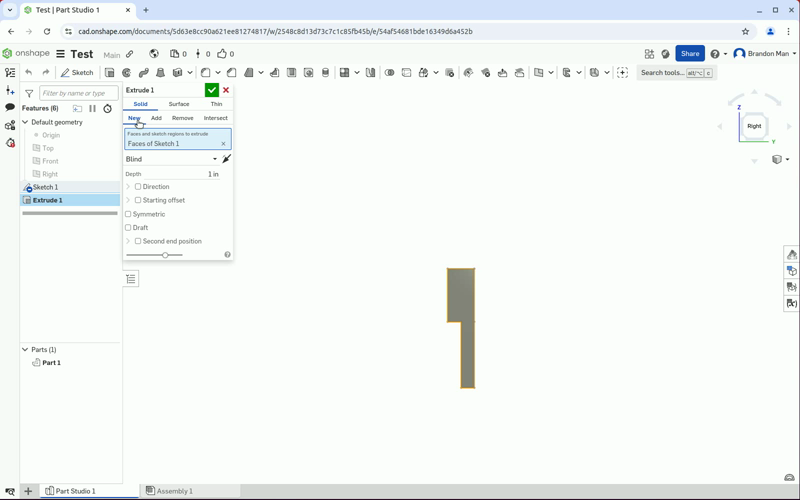
key(tab, 4)
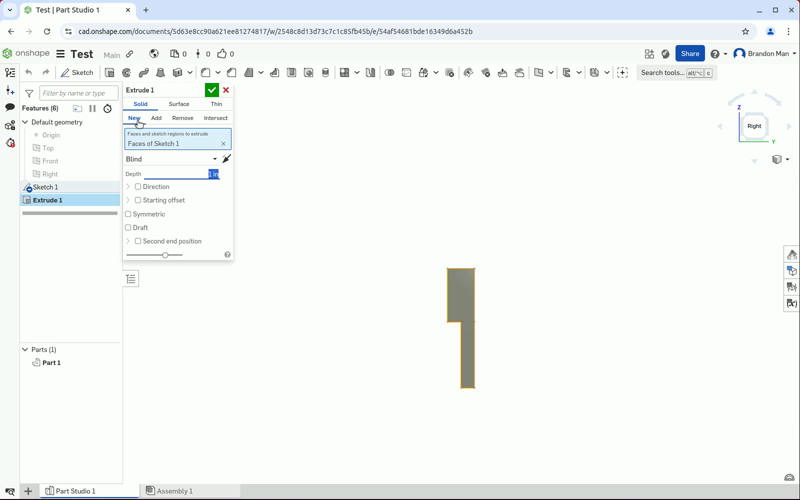
text(23.108)
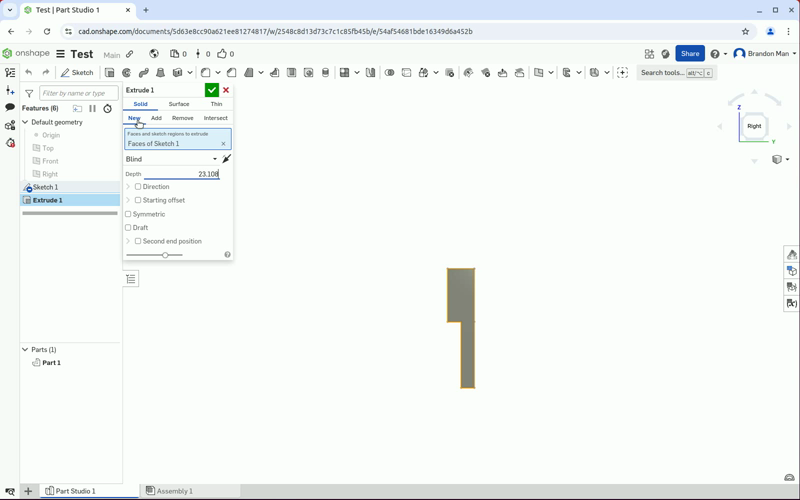
key(enter)
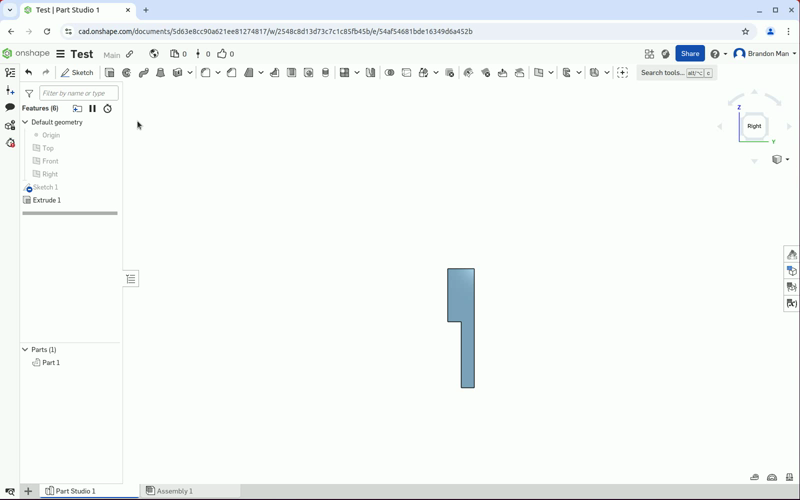
key(shift+h)
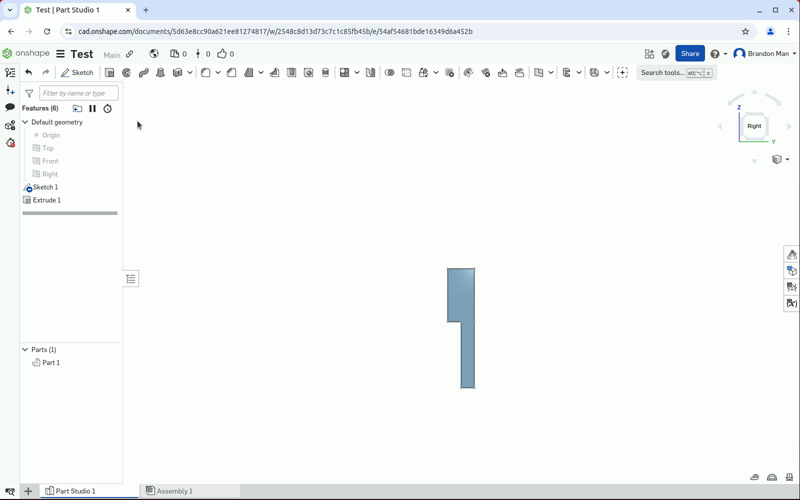
key(shift+h)
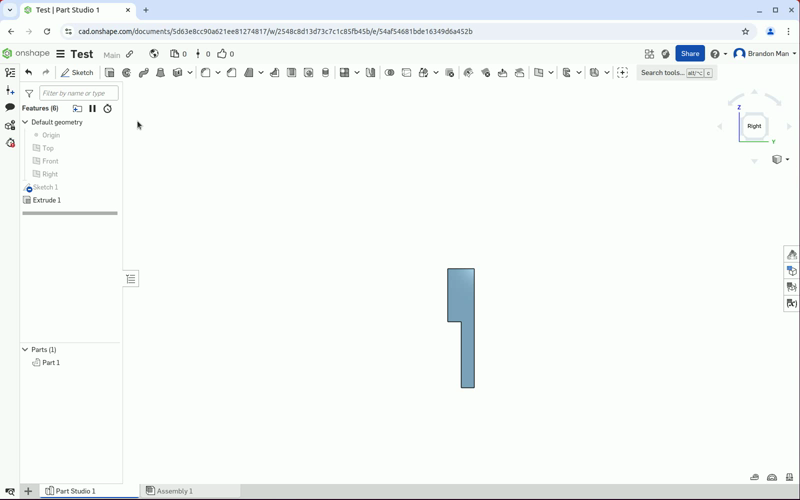
mouse_move(73, 189)
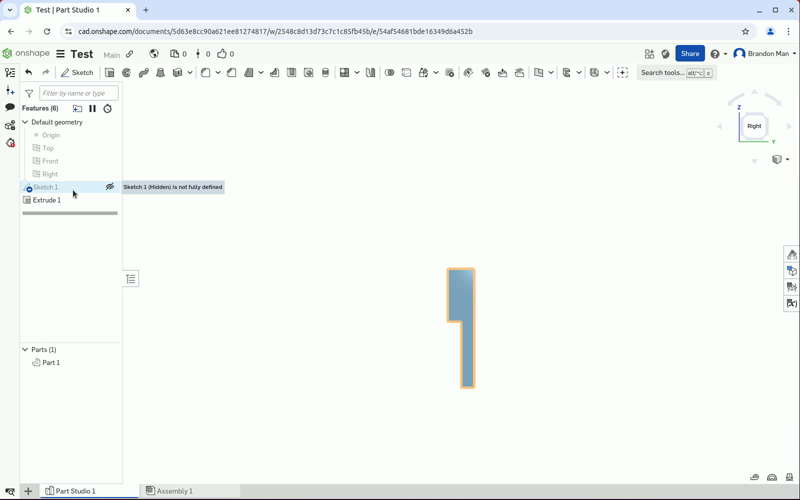
click(73, 189)
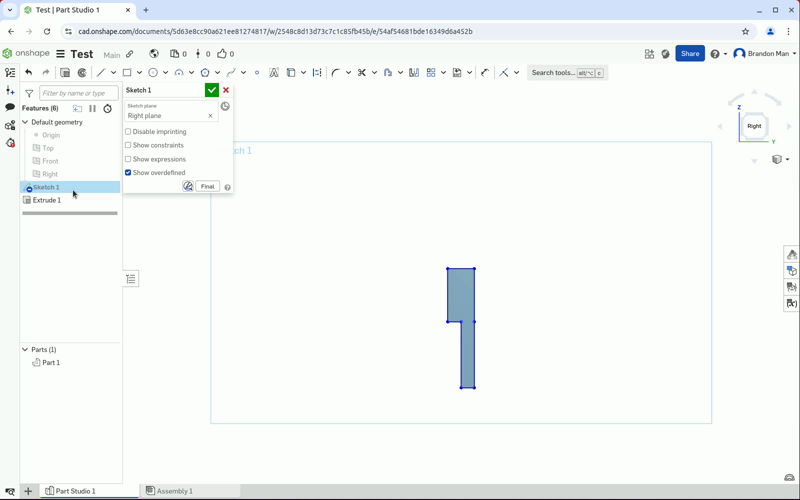
mouse_move(229, 92)
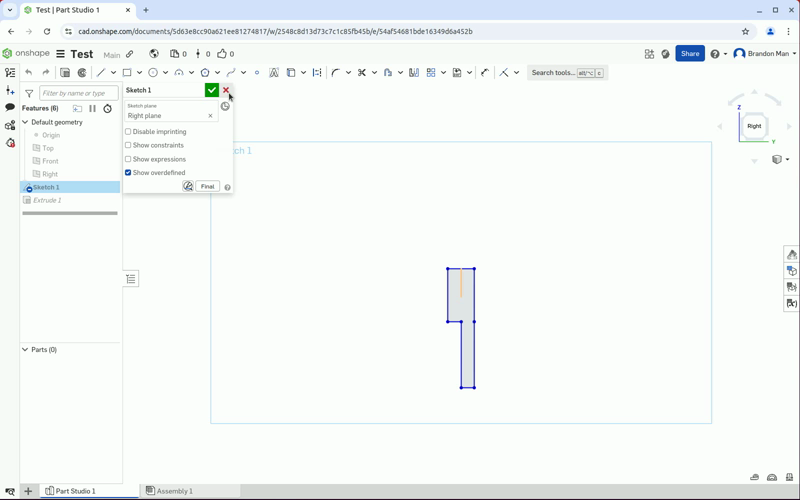
click(229, 92)
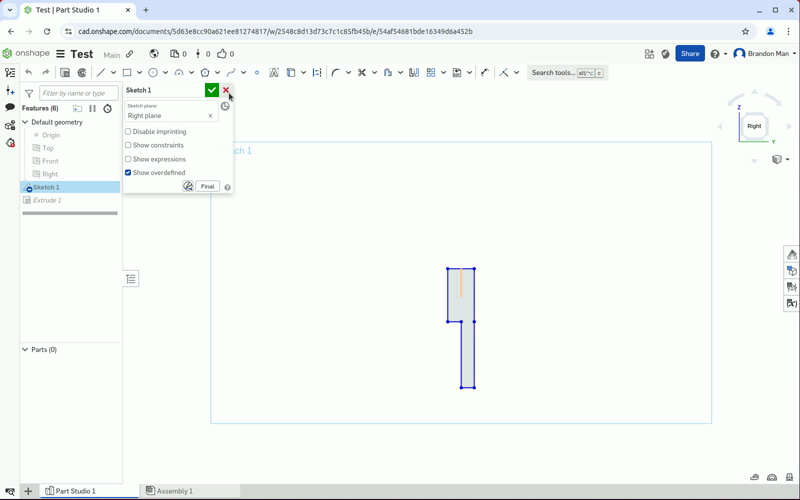
key(shift+s)
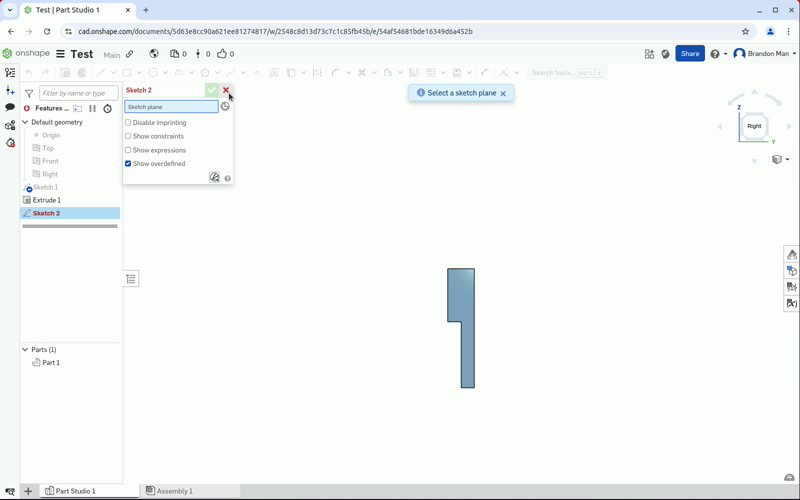
mouse_move(73, 176)
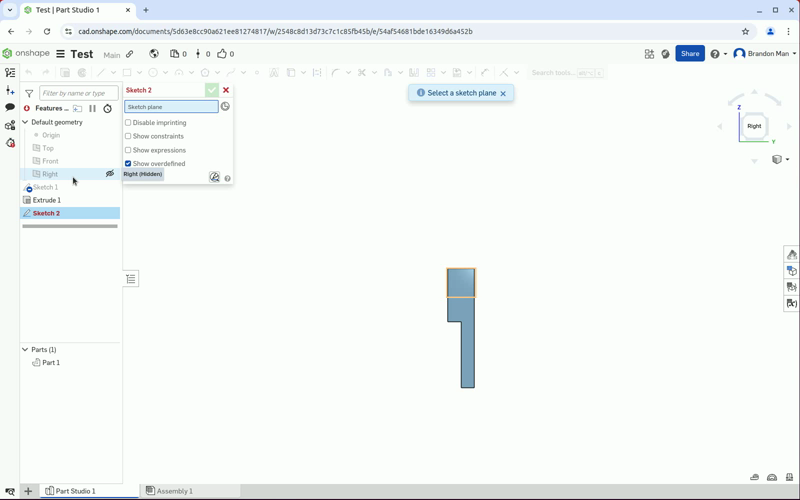
click(73, 176)
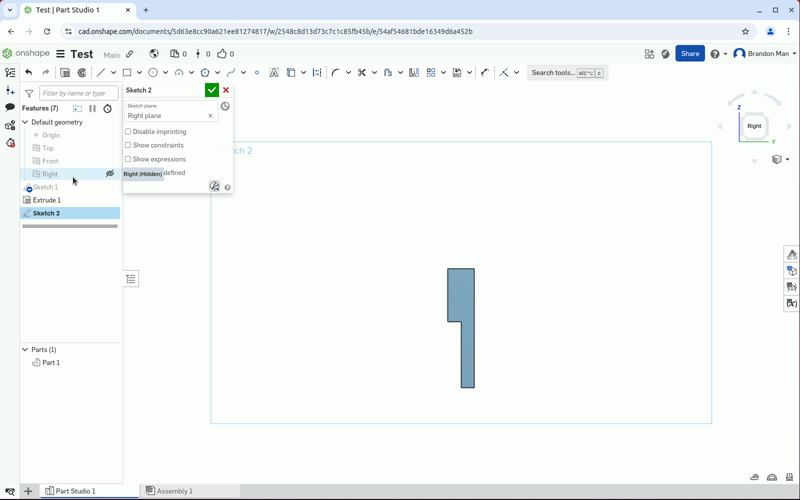
mouse_move(73, 352)
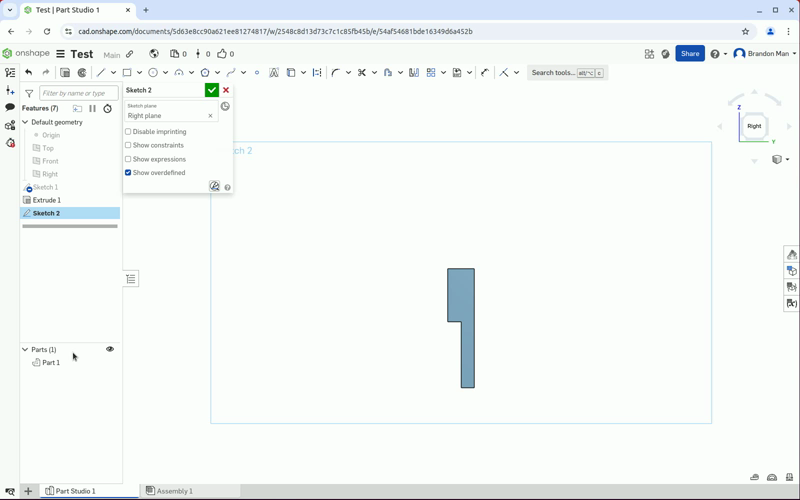
key(y)
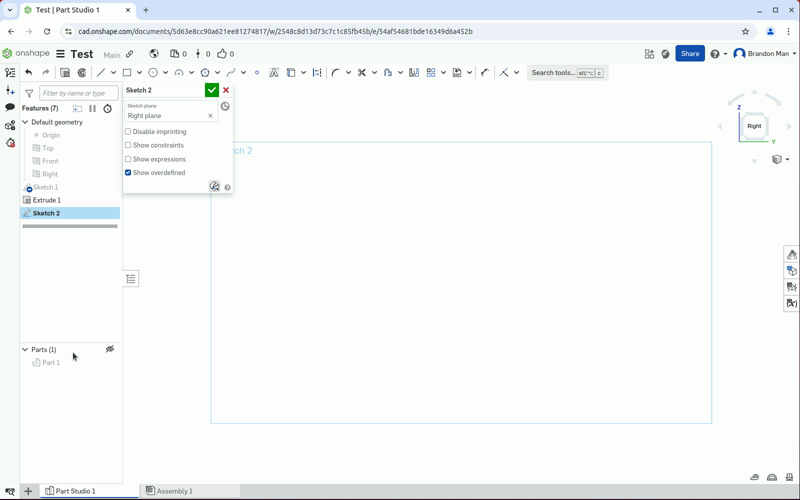
key(l)
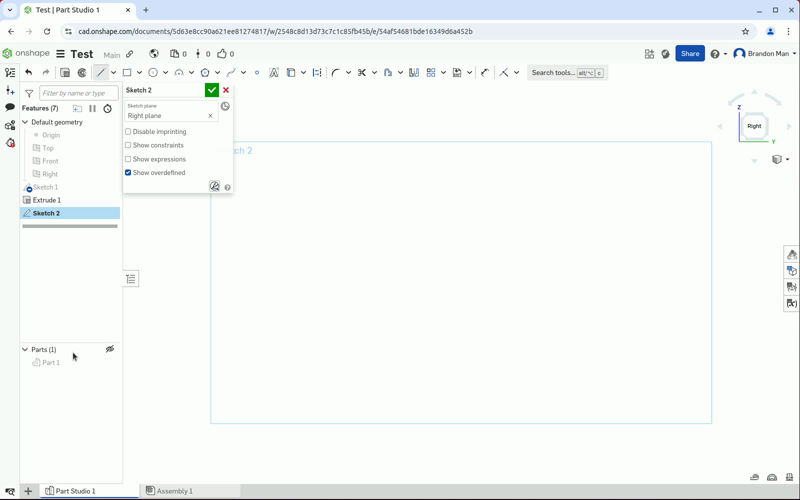
key_down(shift)
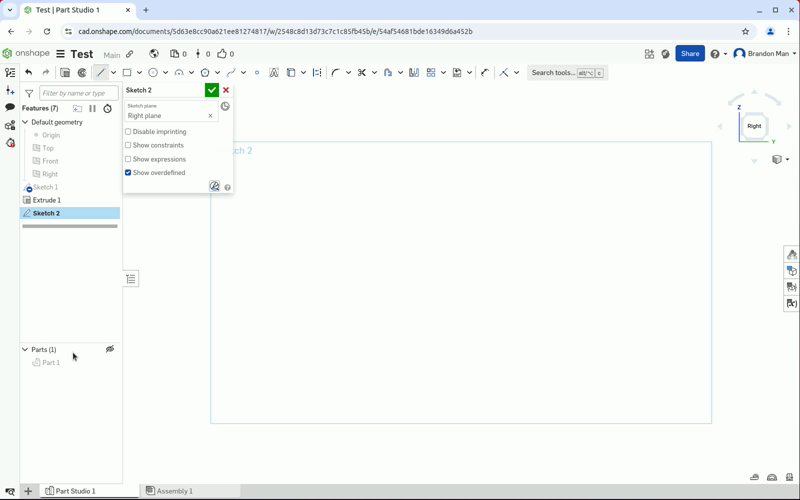
mouse_move(444, 268)
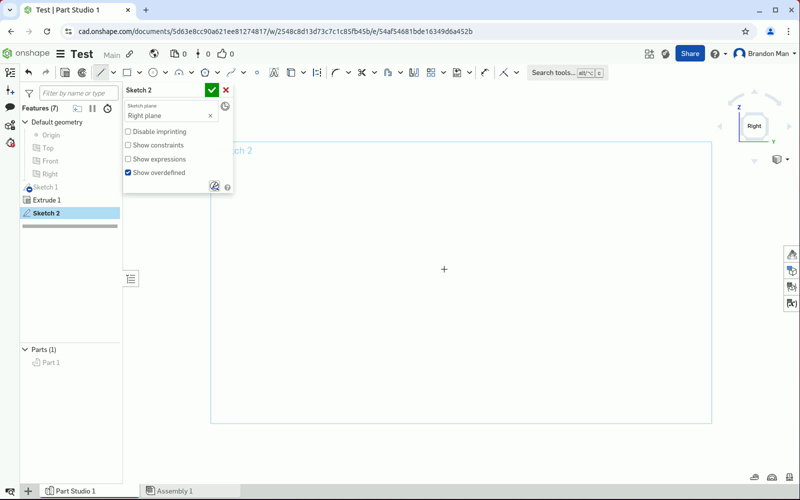
click(444, 268)
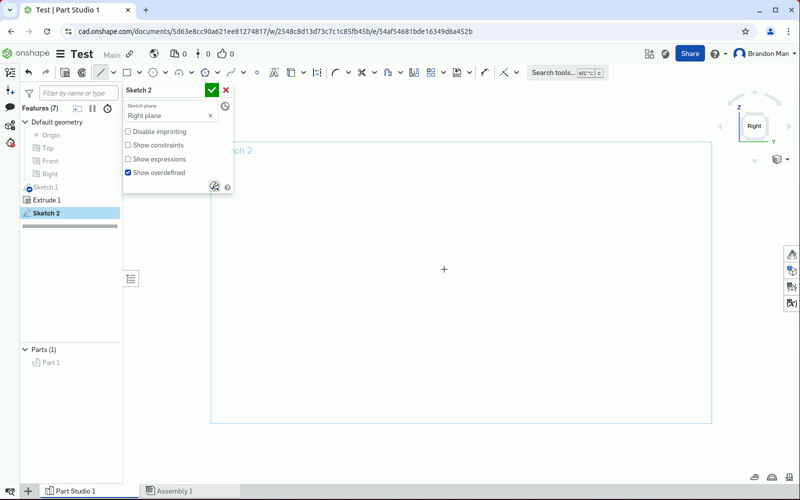
key_up(shift)
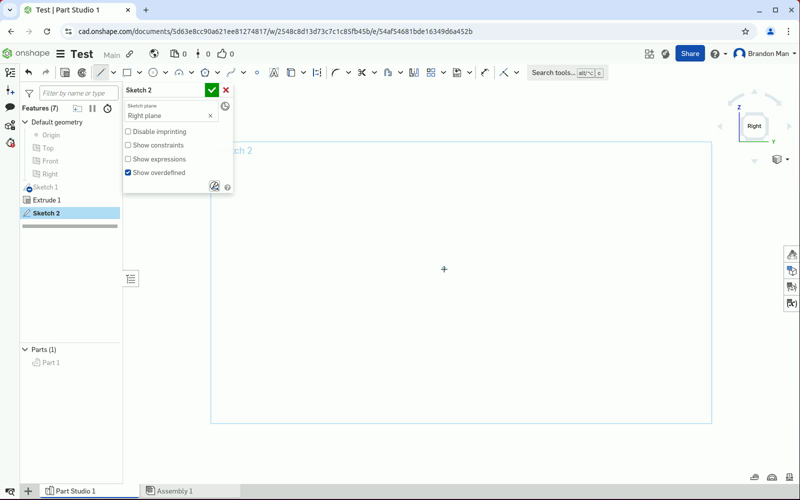
key_down(shift)
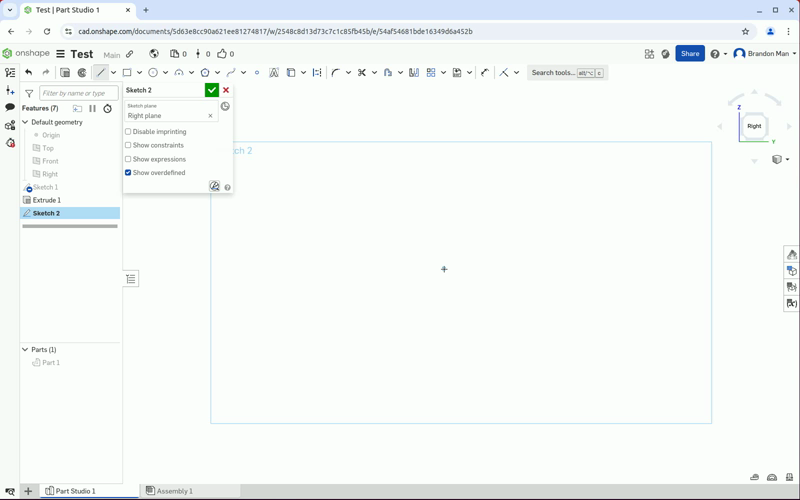
mouse_move(474, 268)
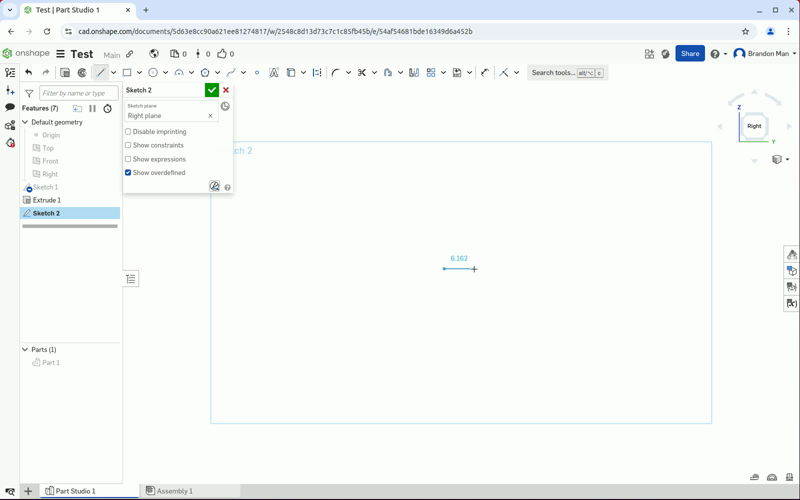
mouse_move(477, 268)
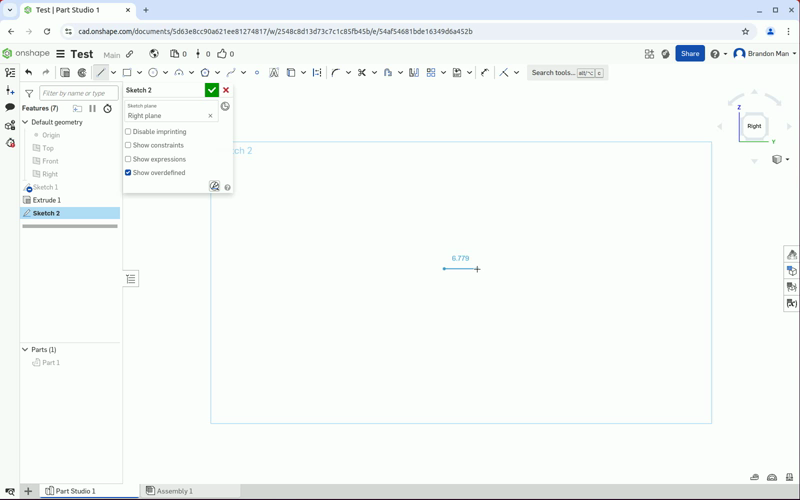
click(477, 268)
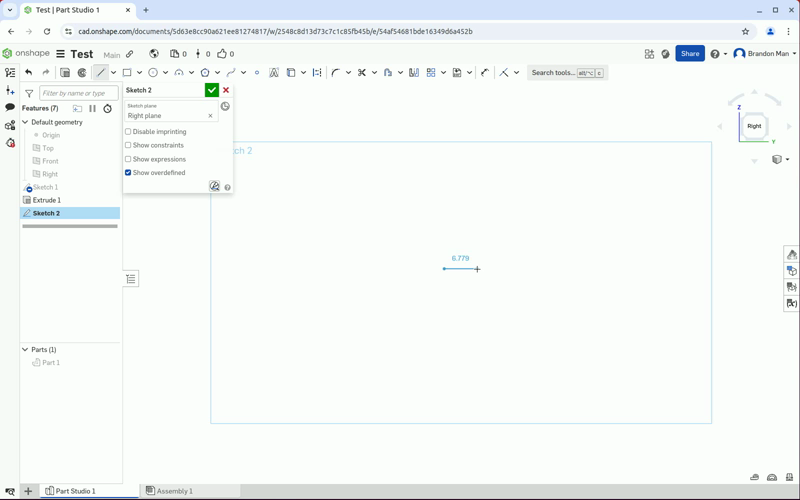
key_up(shift)
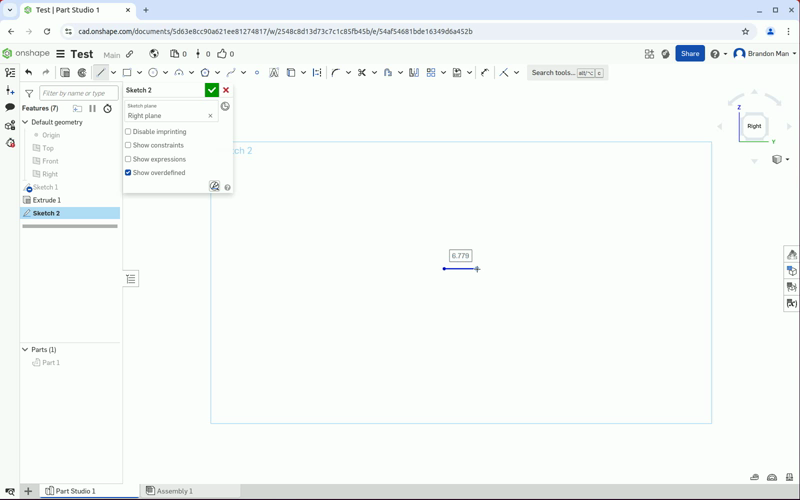
key_down(shift)
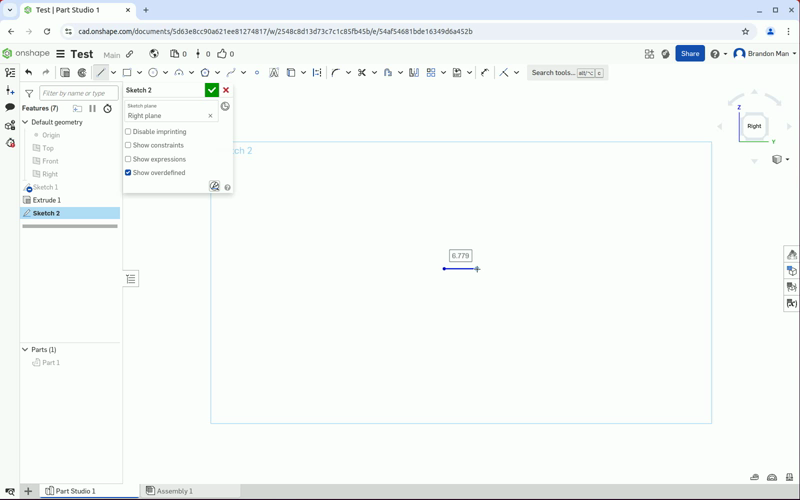
mouse_move(507, 268)
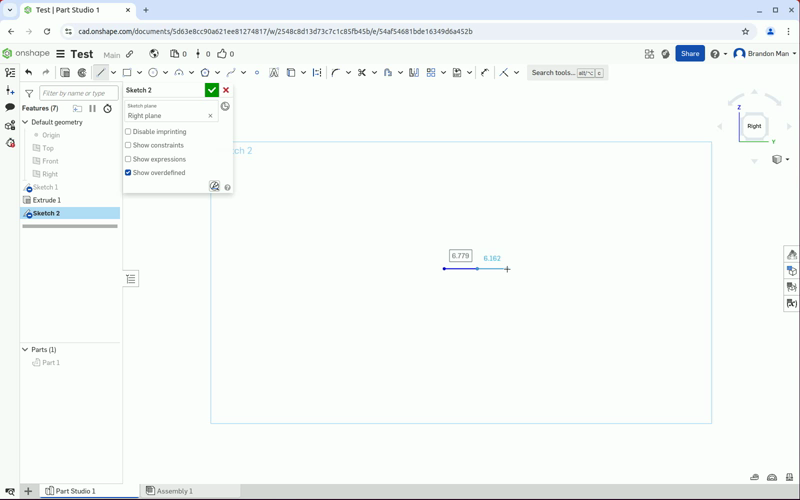
mouse_move(477, 261)
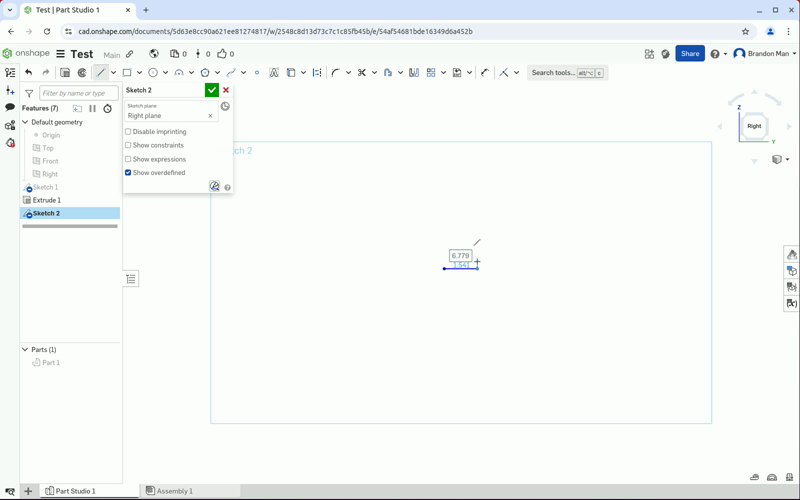
click(477, 261)
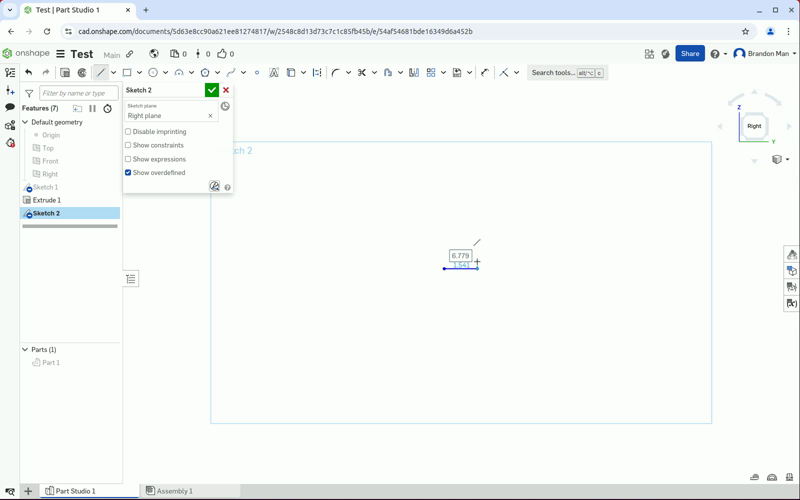
key_up(shift)
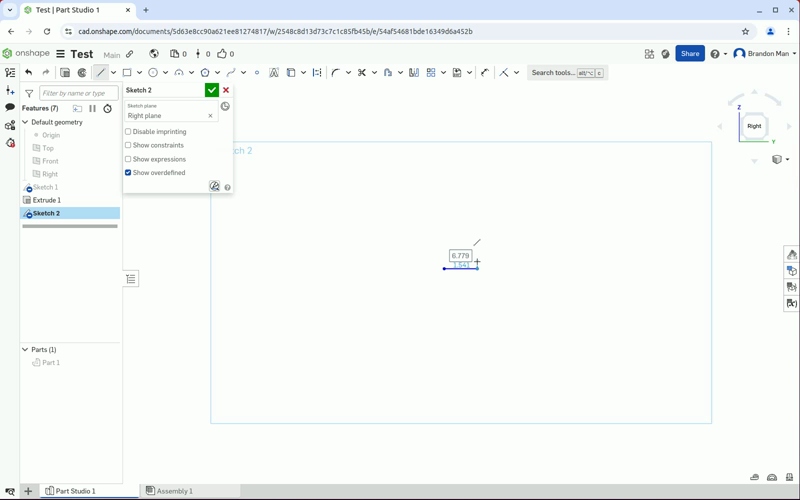
key_down(shift)
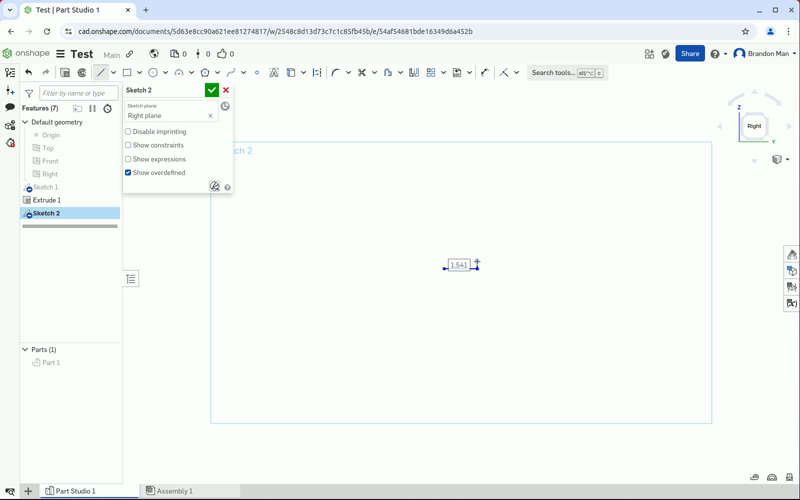
mouse_move(507, 261)
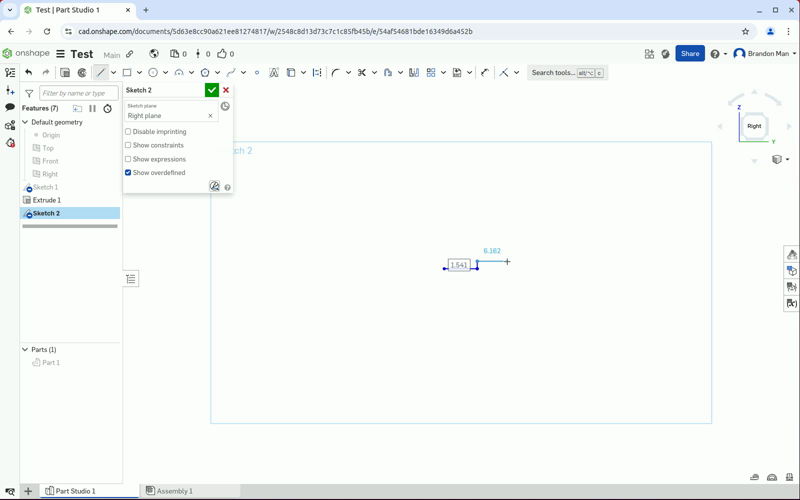
mouse_move(444, 257)
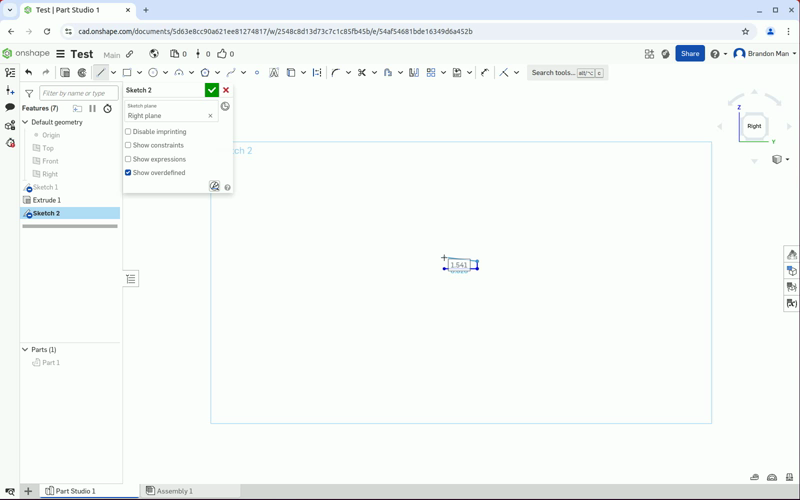
click(444, 257)
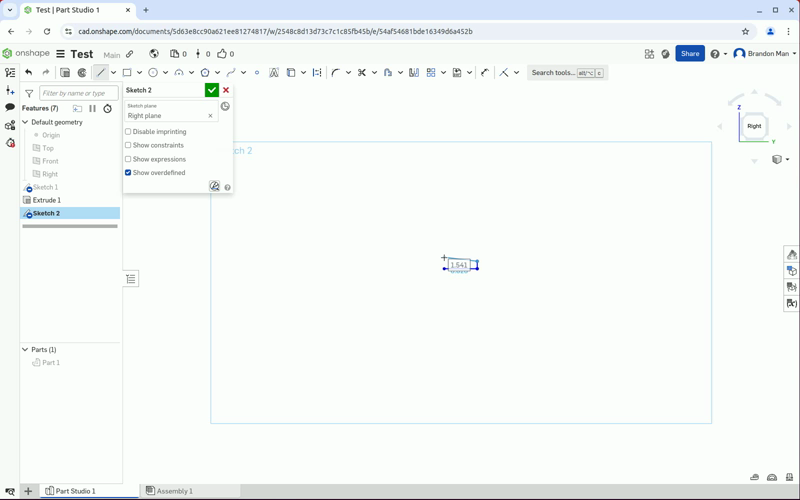
key_up(shift)
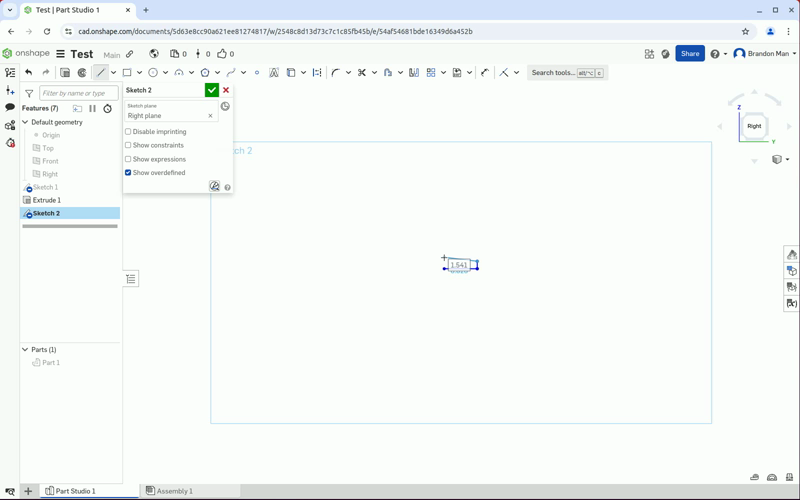
mouse_move(474, 257)
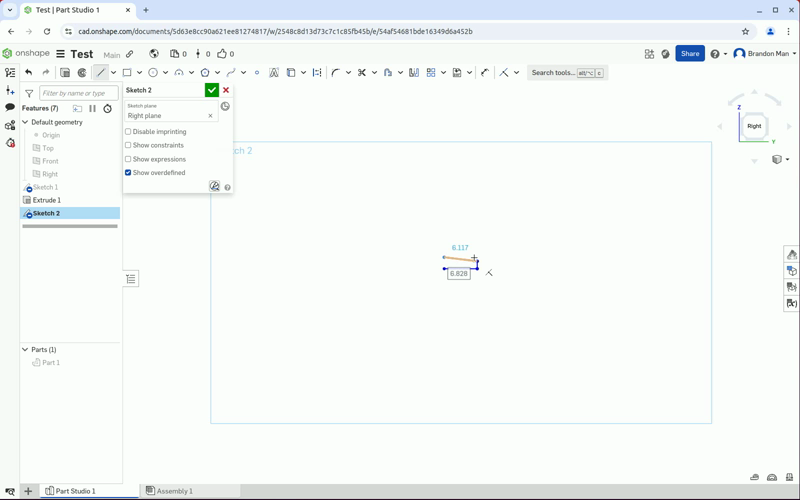
key_down(shift)
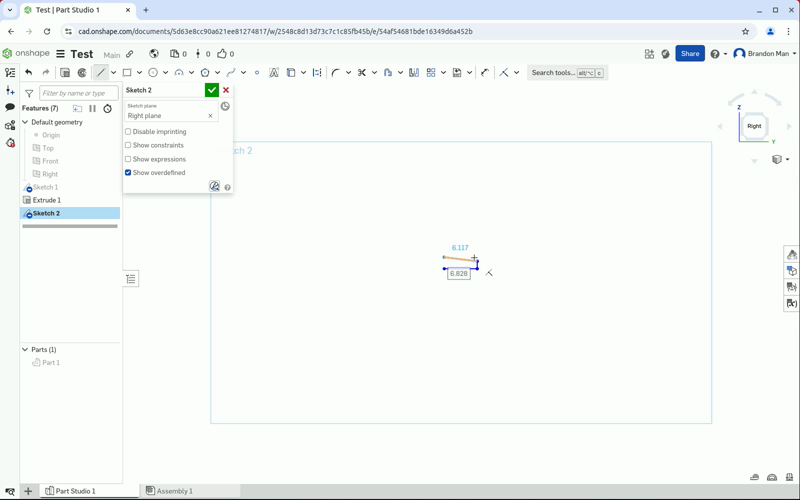
mouse_move(444, 268)
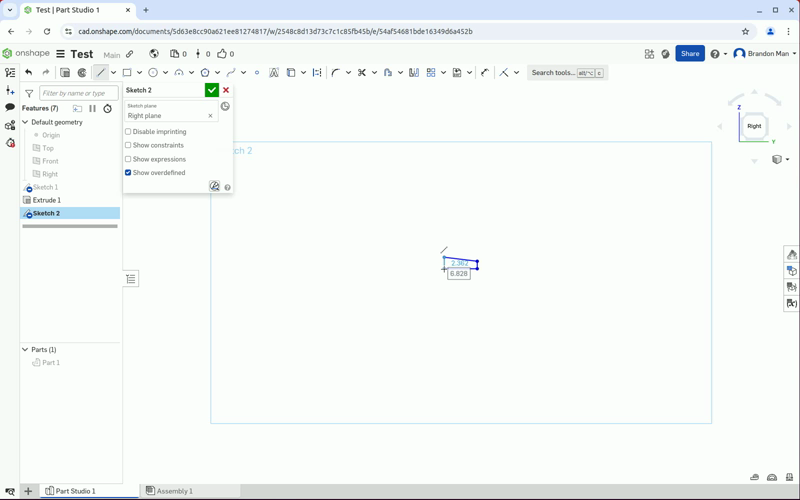
key_up(shift)
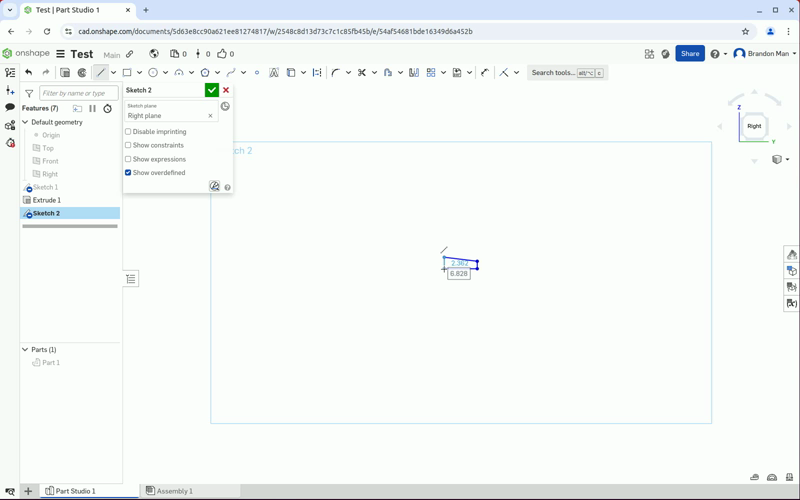
click(444, 268)
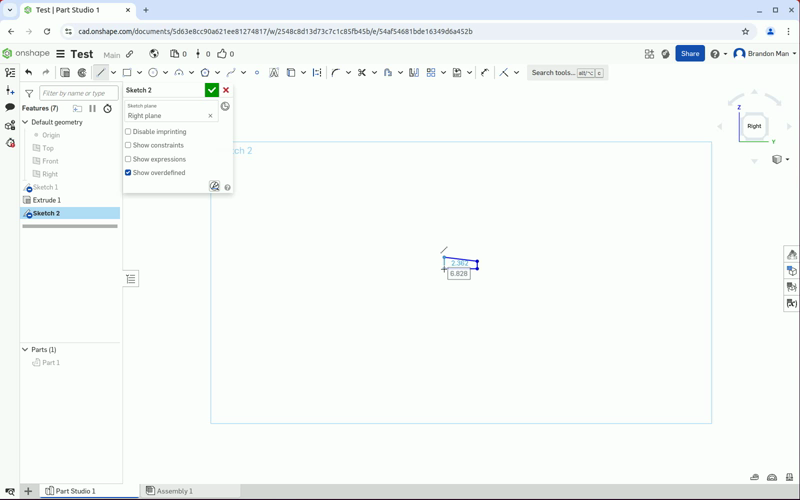
key(esc)
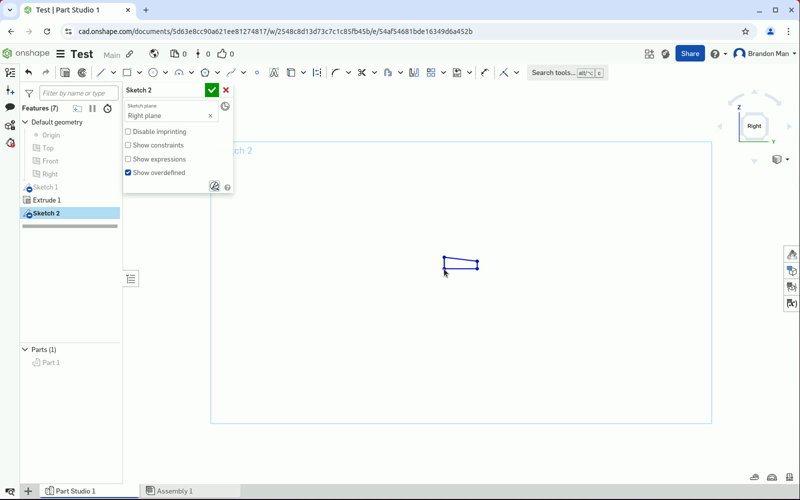
mouse_move(454, 266)
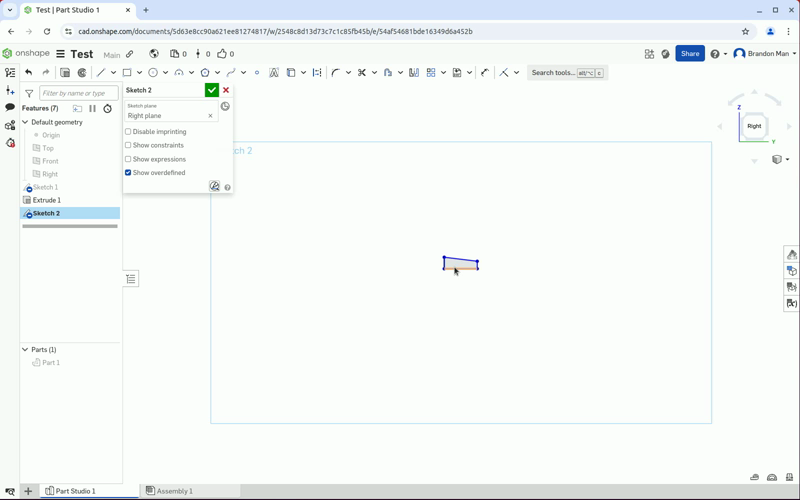
scroll(6)
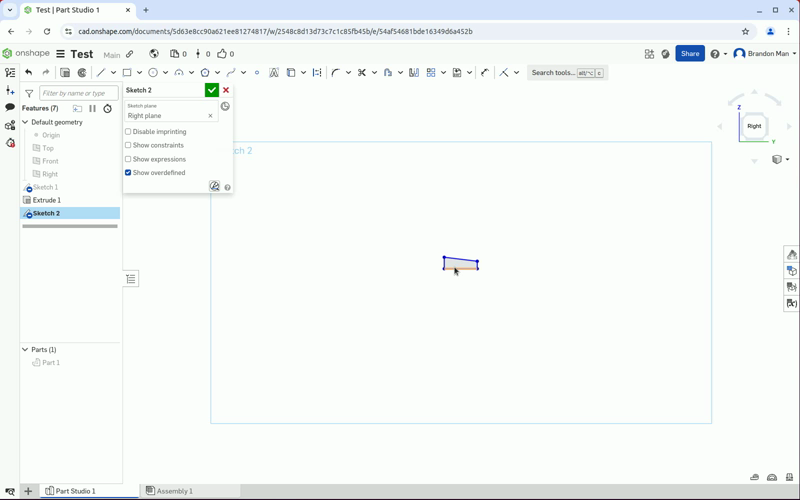
scroll(6)
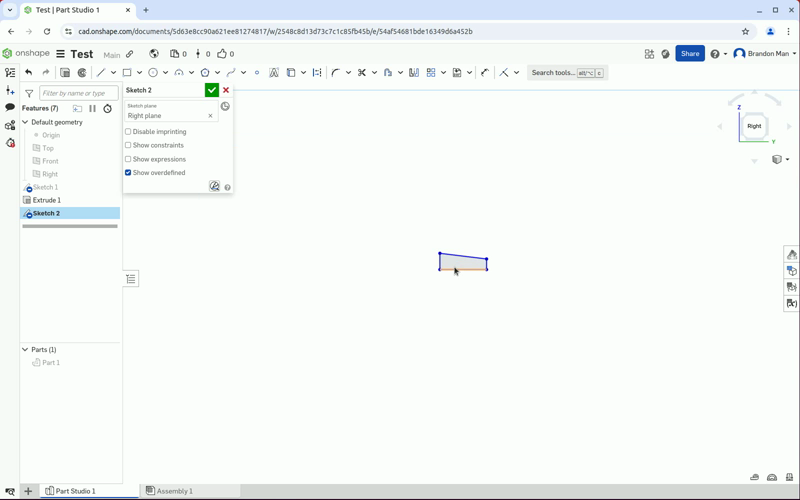
scroll(6)
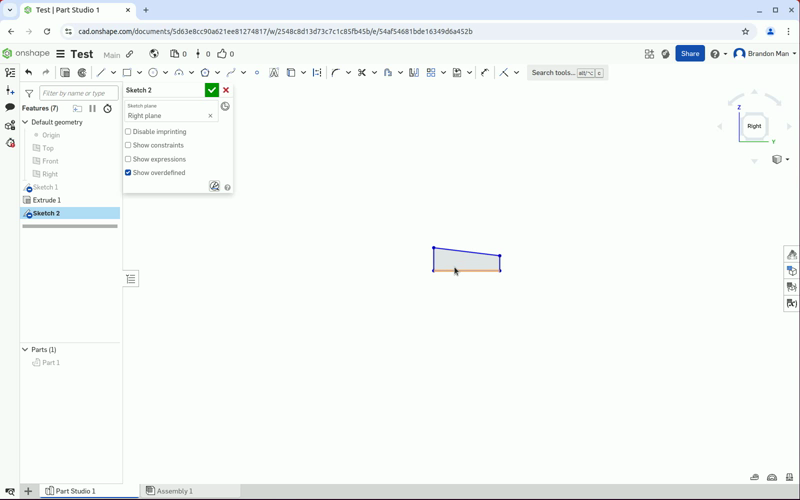
scroll(6)
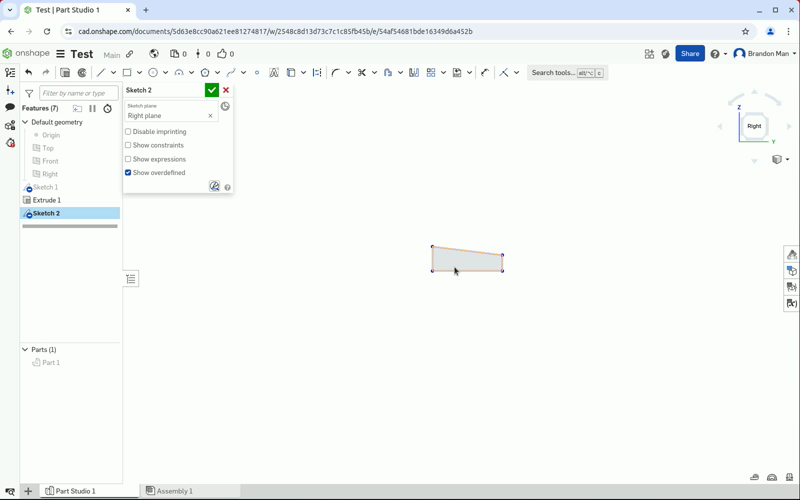
scroll(6)
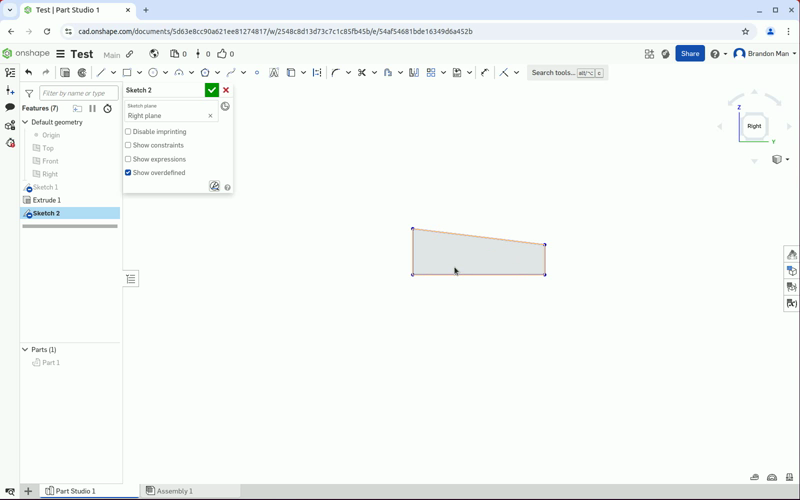
scroll(6)
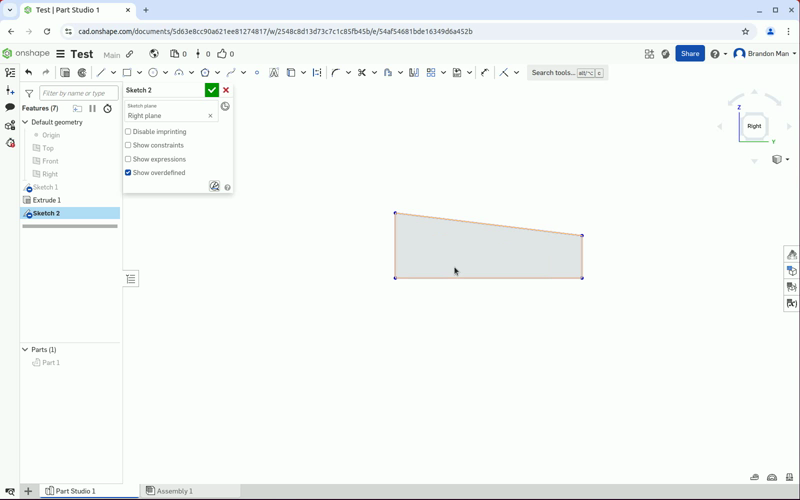
scroll(6)
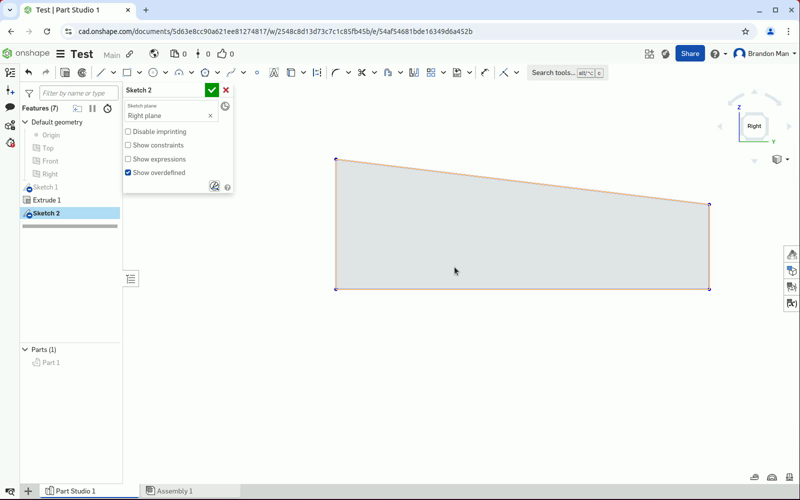
click(454, 266)
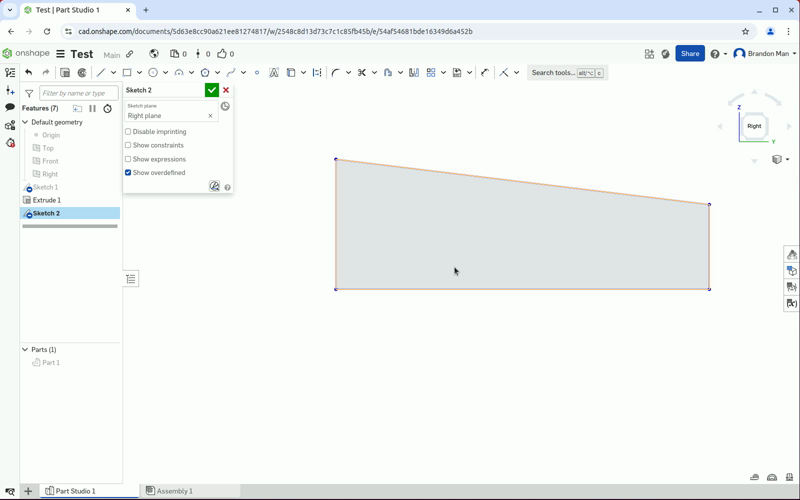
scroll(-6)
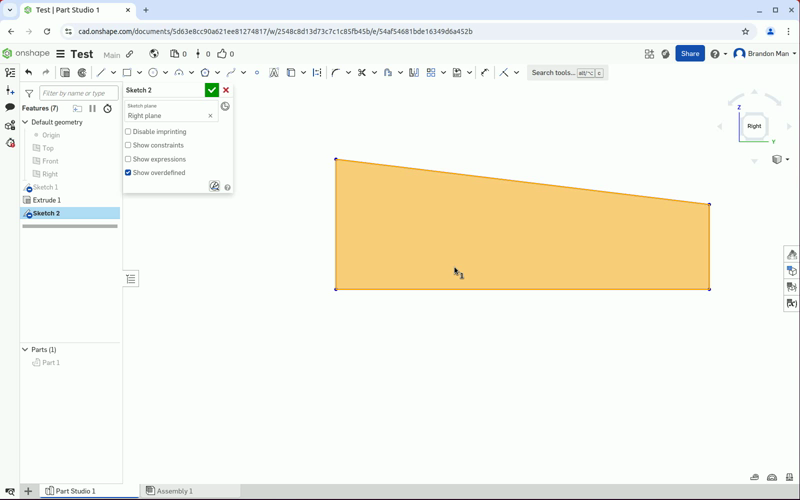
scroll(-6)
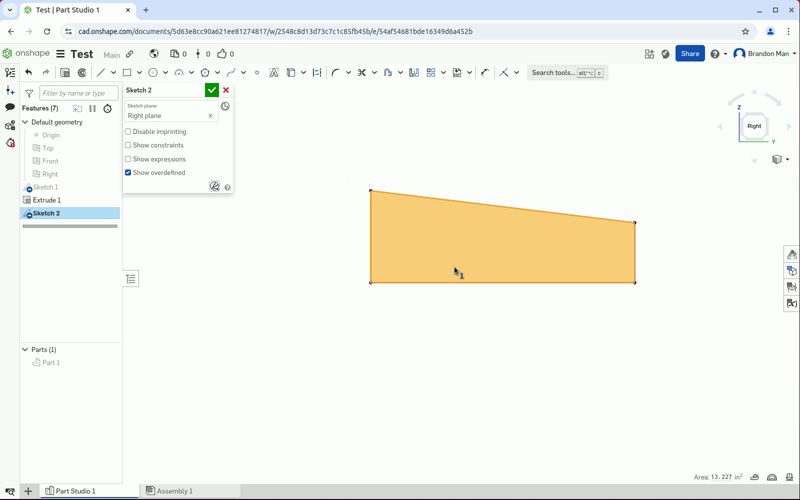
scroll(-6)
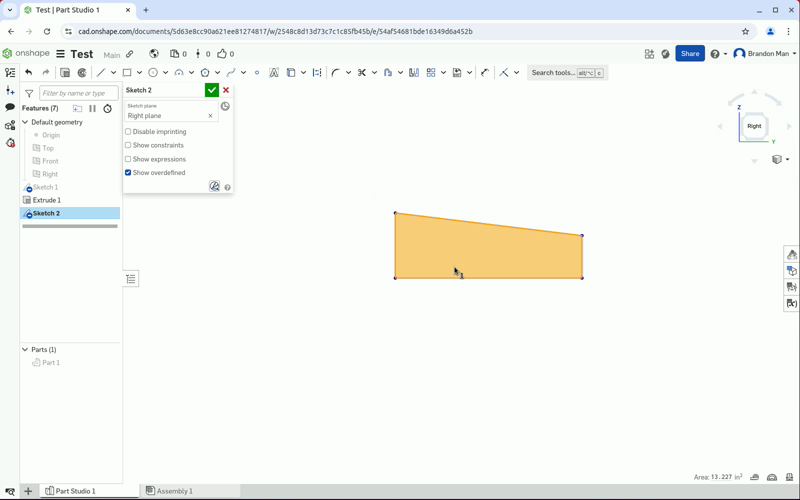
scroll(-6)
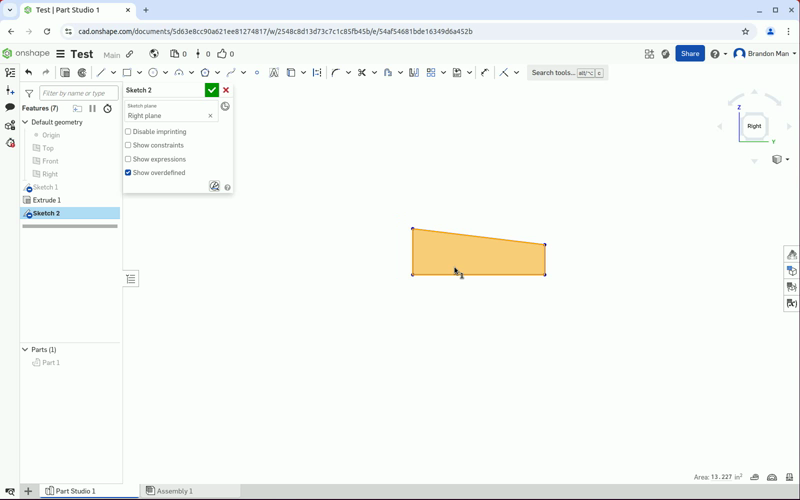
scroll(-6)
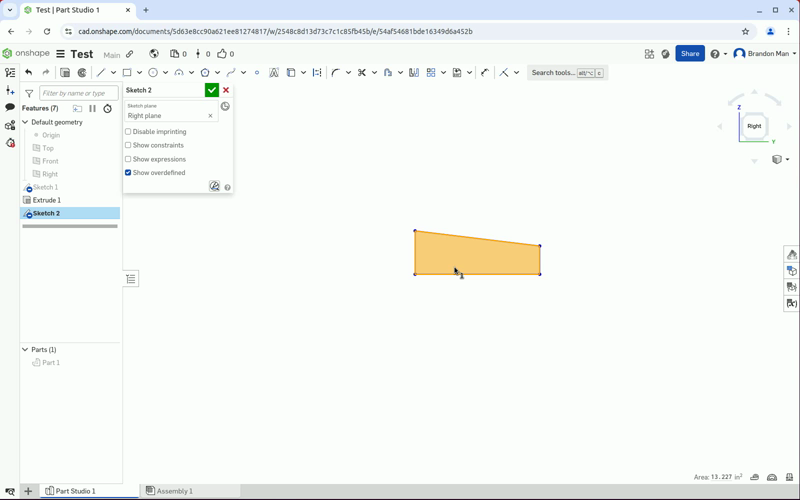
scroll(-6)
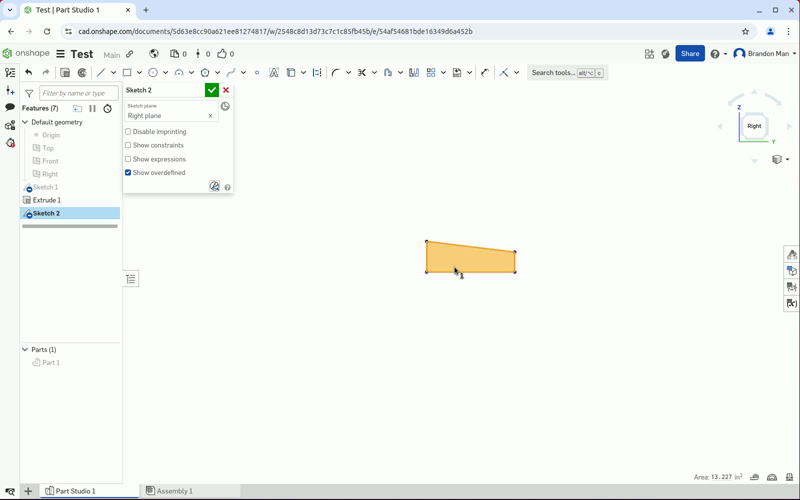
scroll(-6)
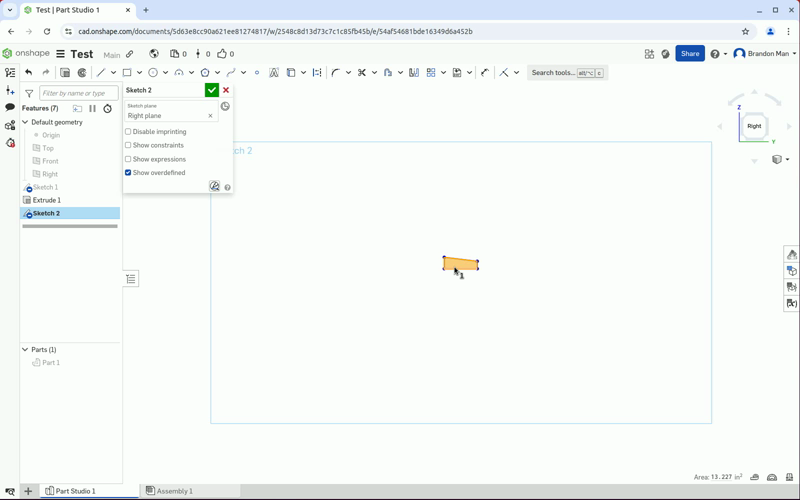
mouse_move(73, 352)
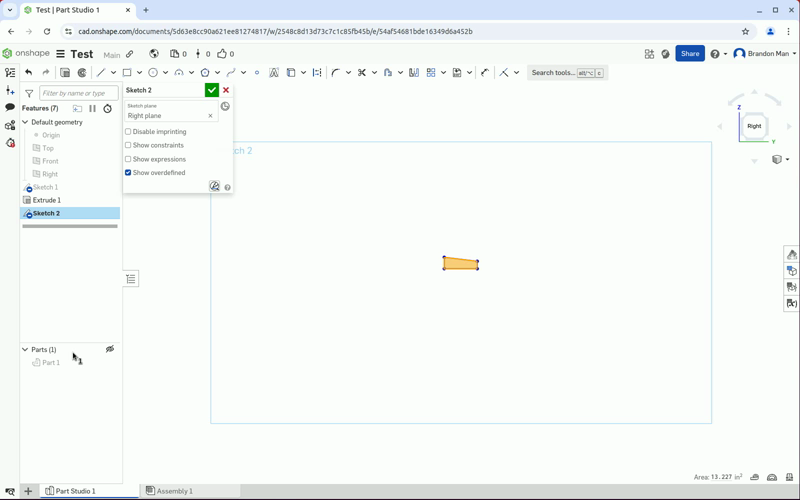
key(shift+y)
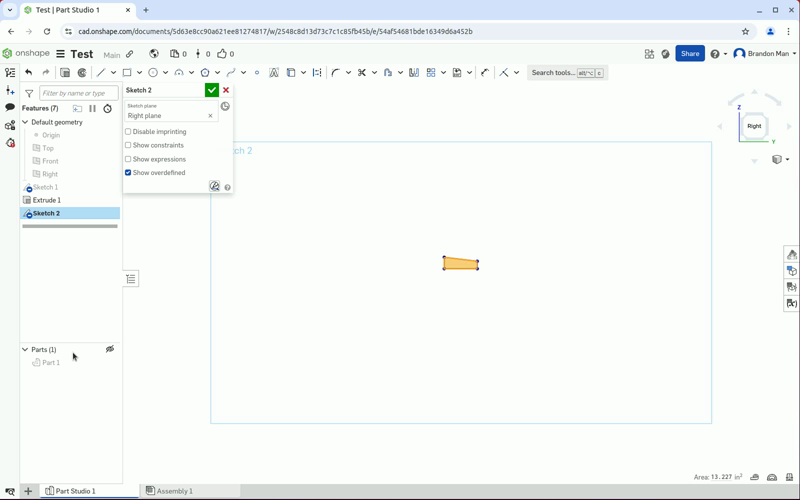
key(shift+e)
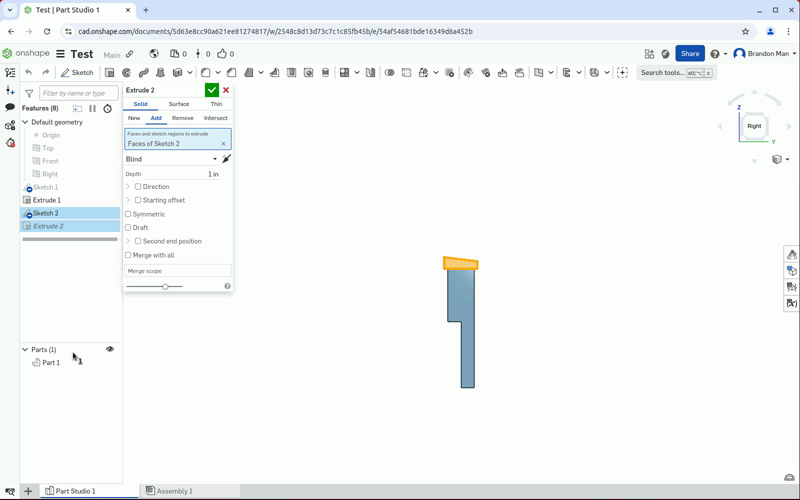
mouse_move(143, 106)
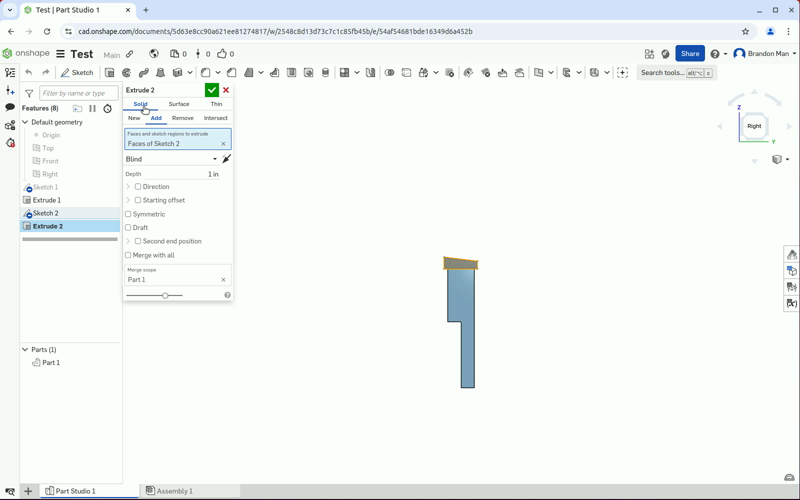
click(143, 106)
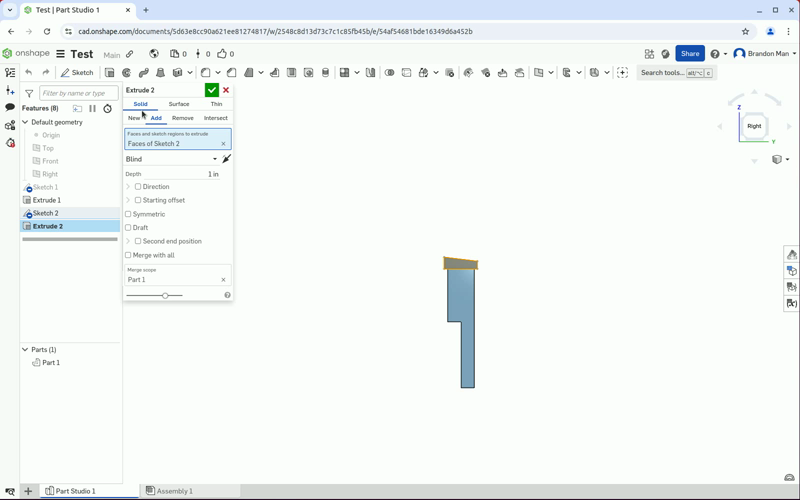
mouse_move(137, 120)
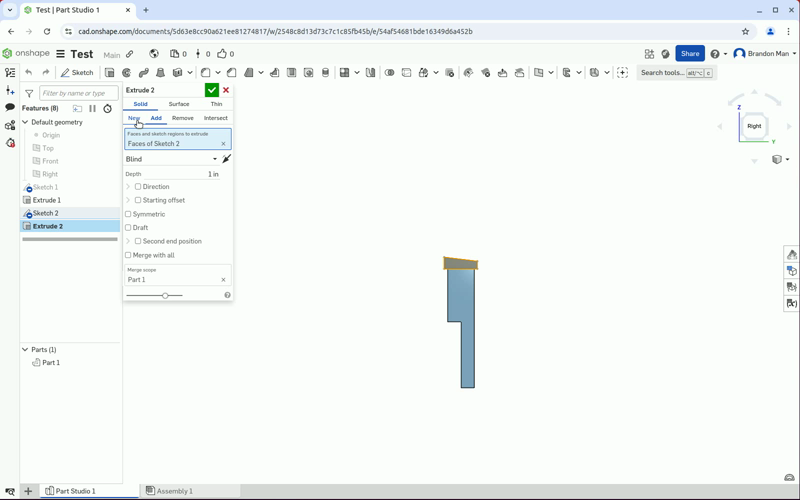
click(137, 120)
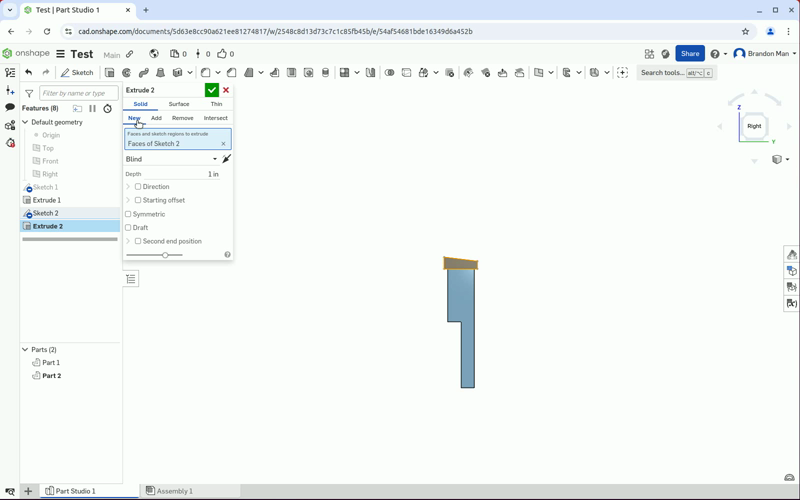
key(tab, 4)
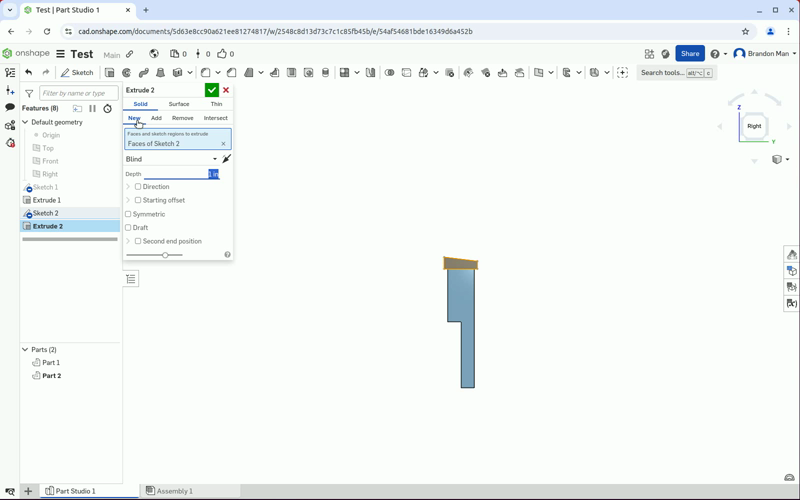
text(23.108)
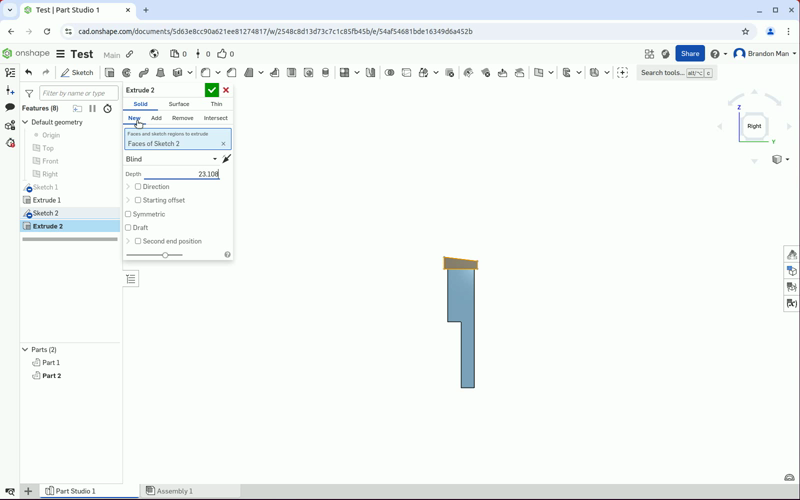
key(enter)
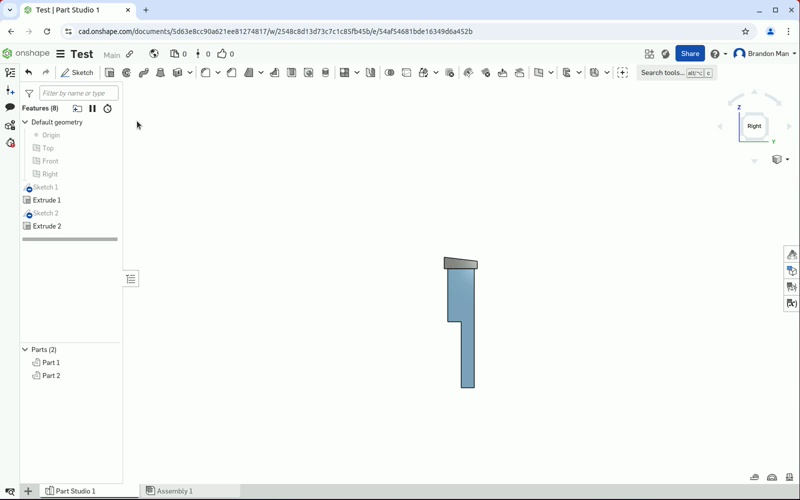
key(shift+h)
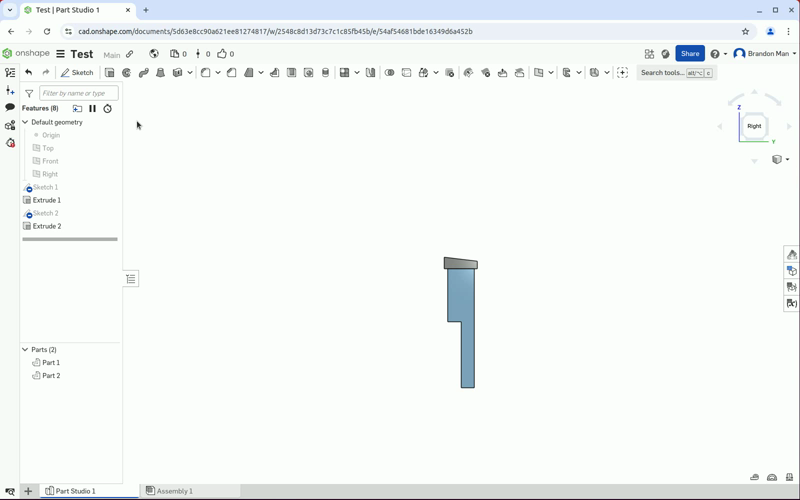
key(shift+h)
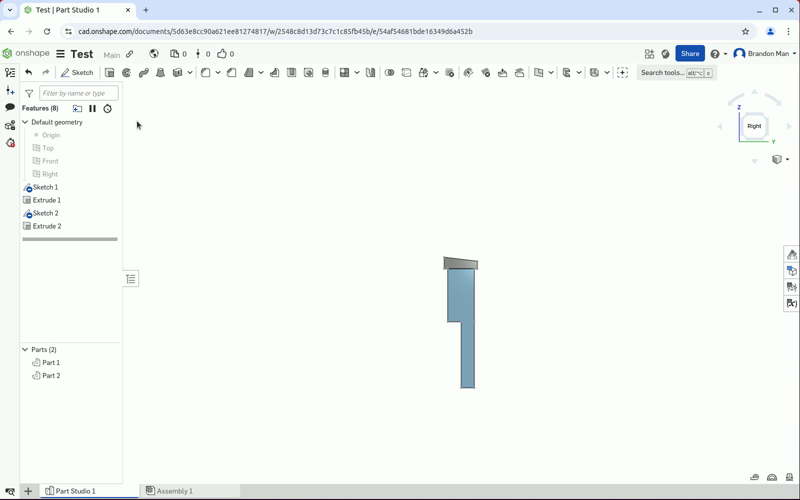
key(shift+7)
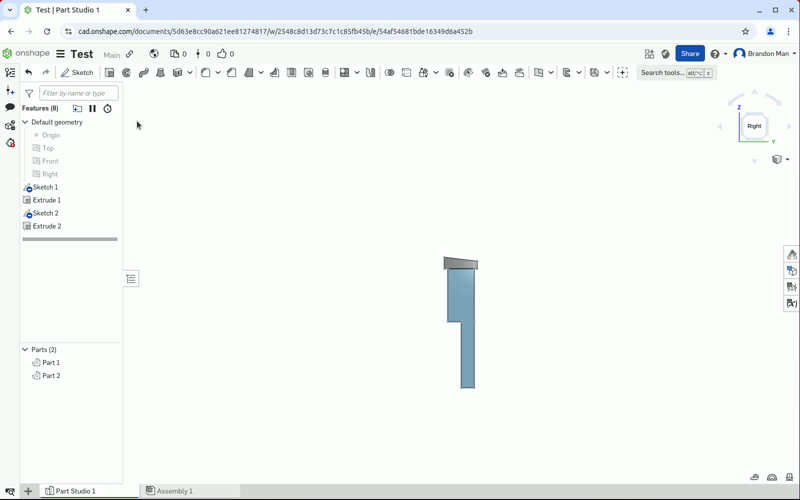
key(right, 2)
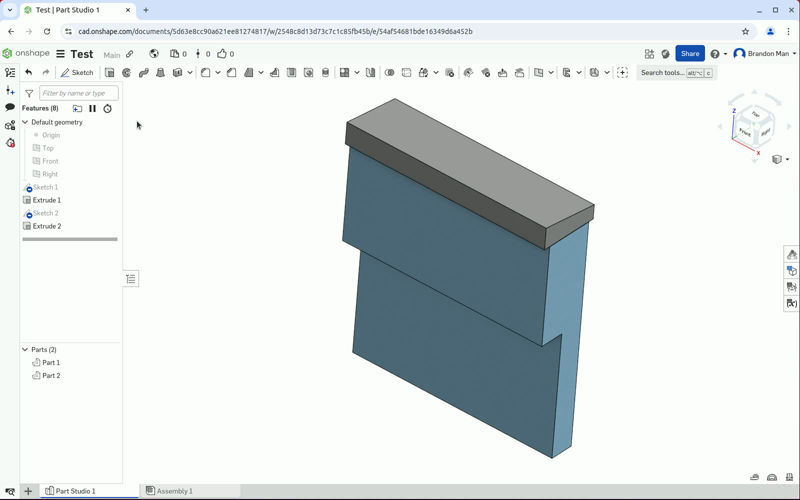
key(down, 2)
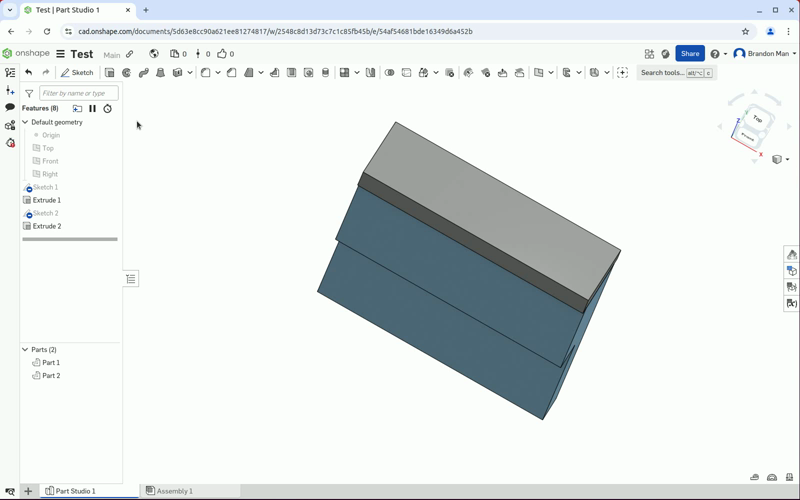
key(up, 2)
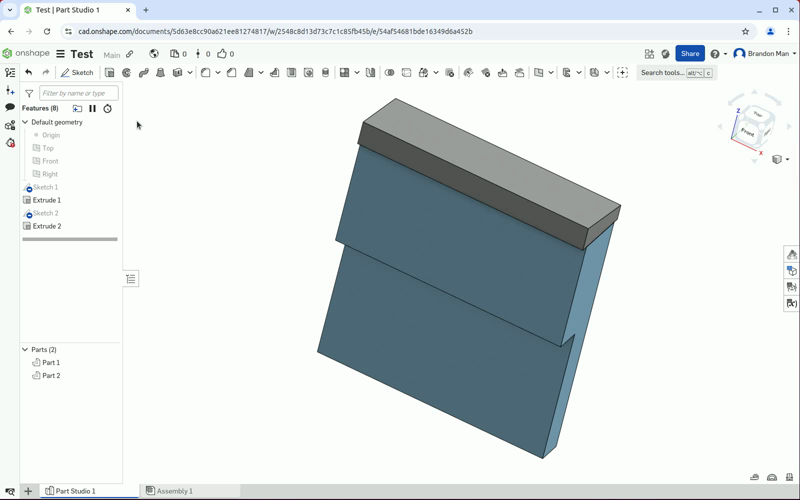
key(left, 2)
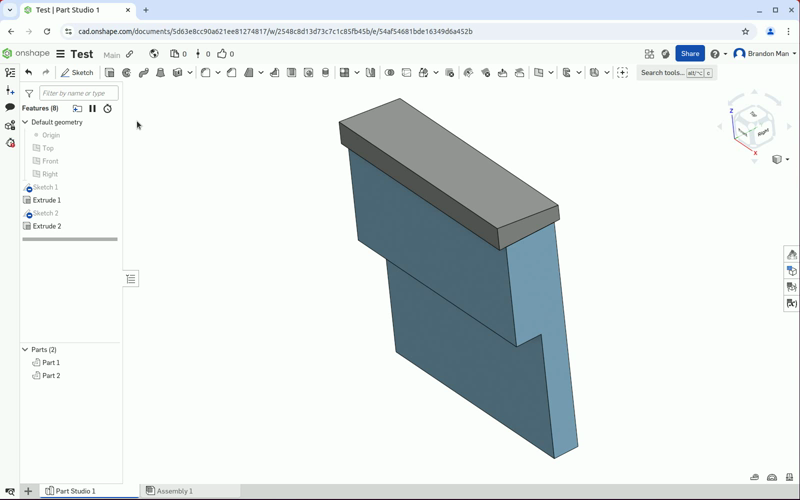
mouse_move(73, 189)
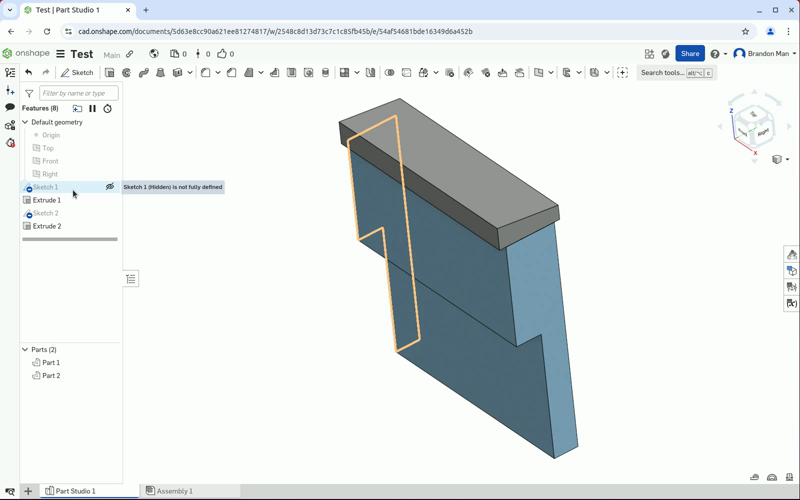
click(73, 189)